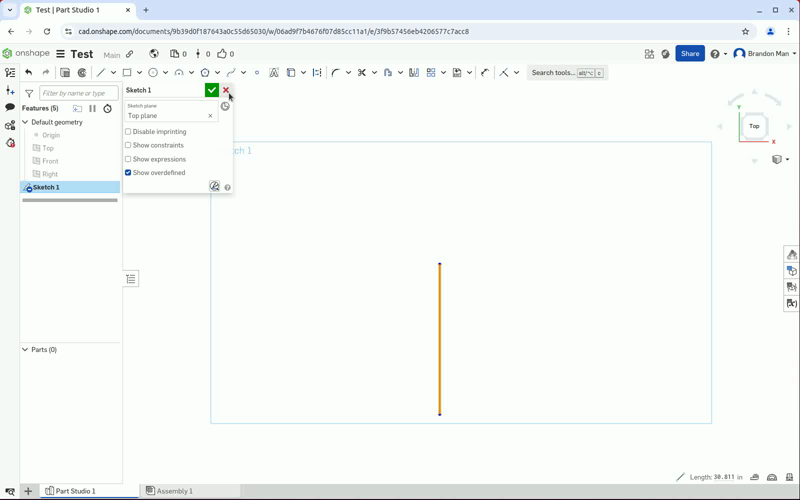
key(shift+h)
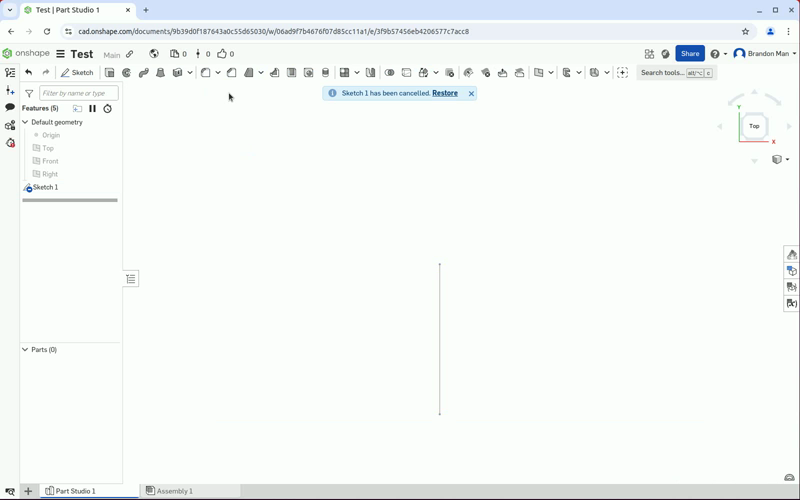
key(shift+s)
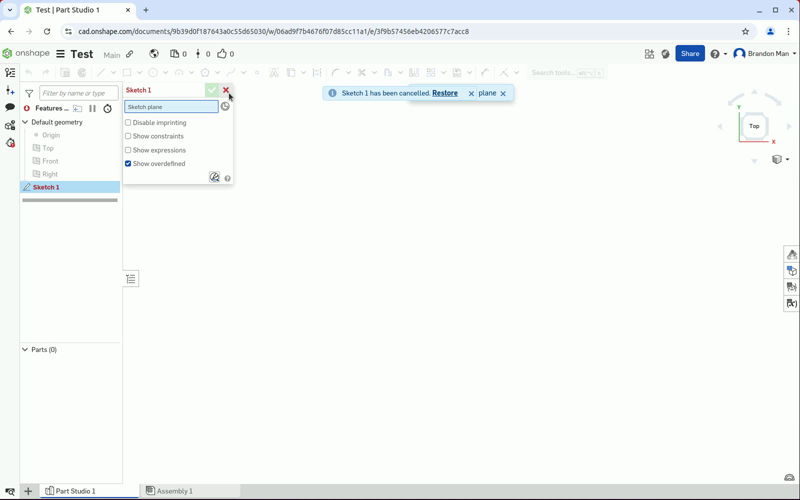
mouse_move(73, 150)
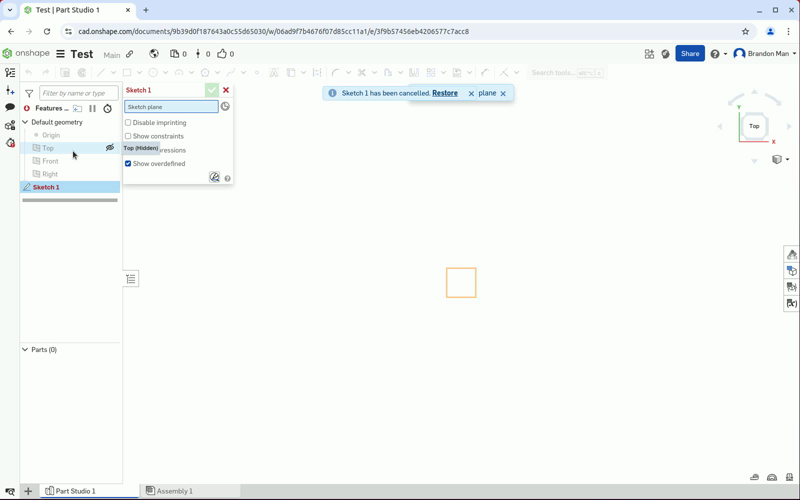
click(73, 150)
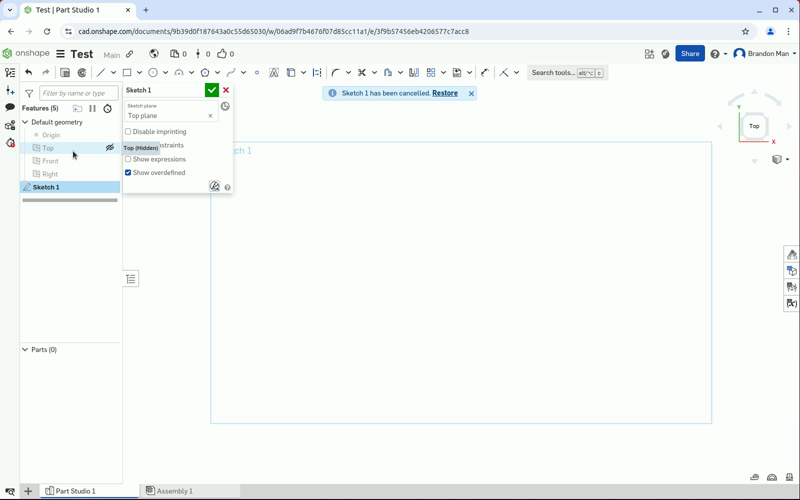
mouse_move(73, 352)
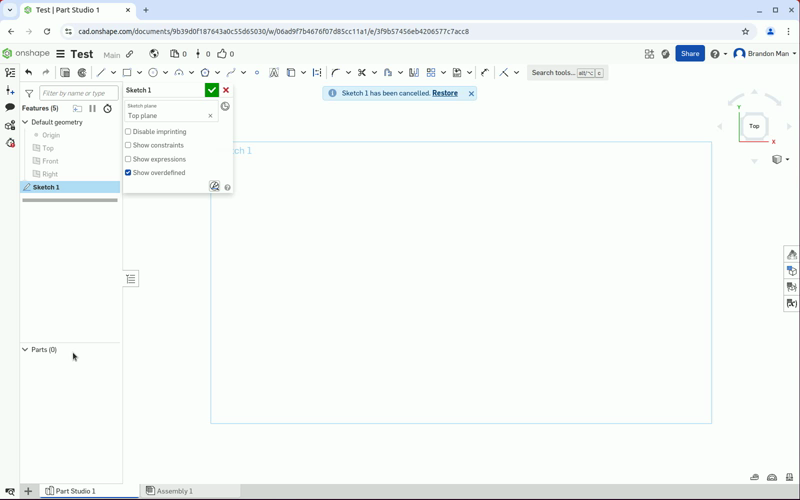
key(y)
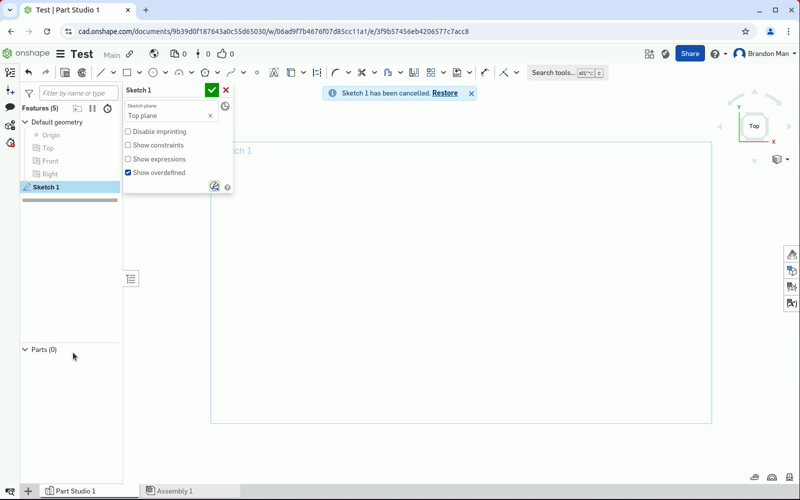
key(l)
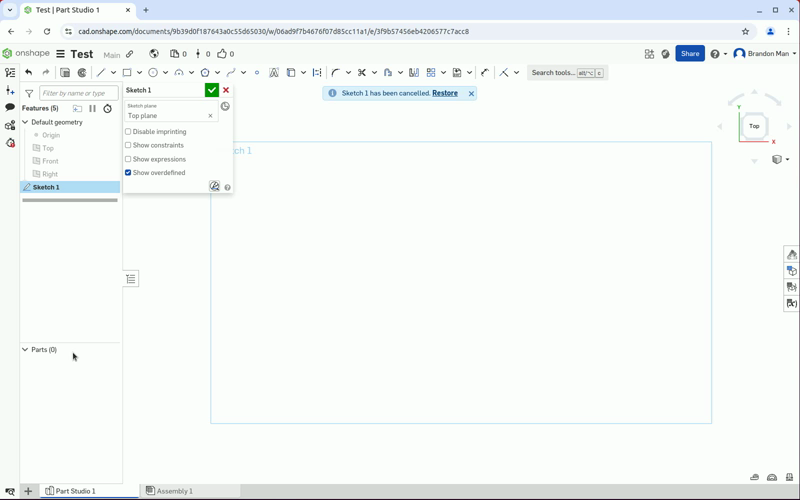
key_down(shift)
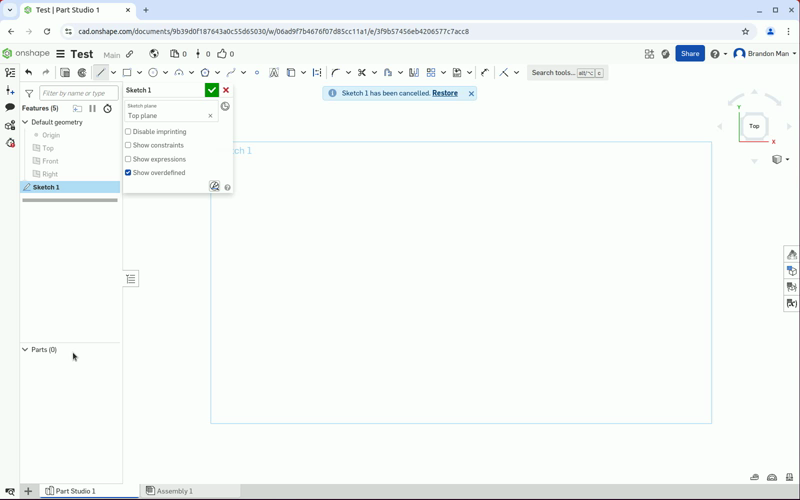
mouse_move(349, 282)
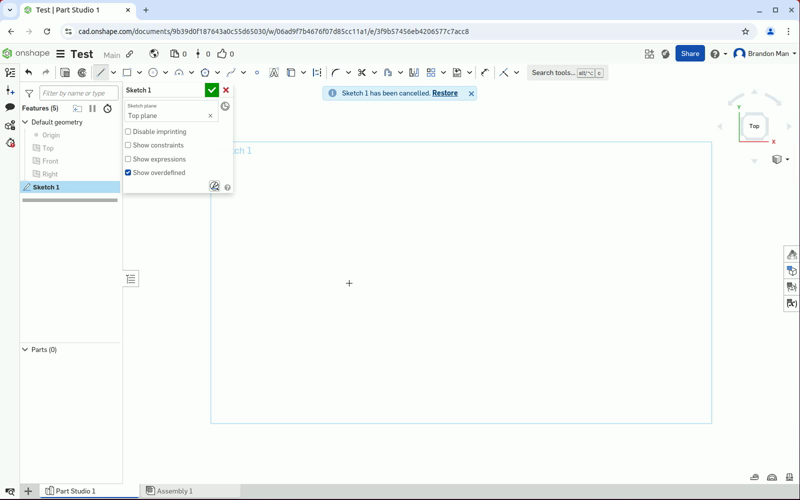
click(349, 282)
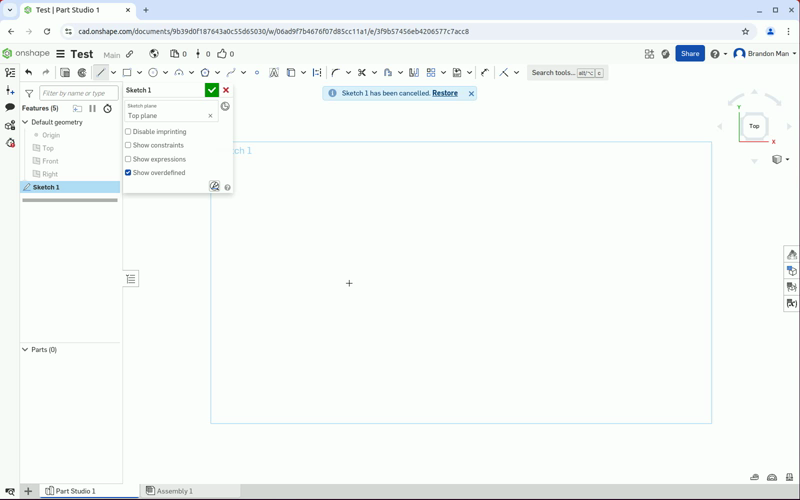
key_up(shift)
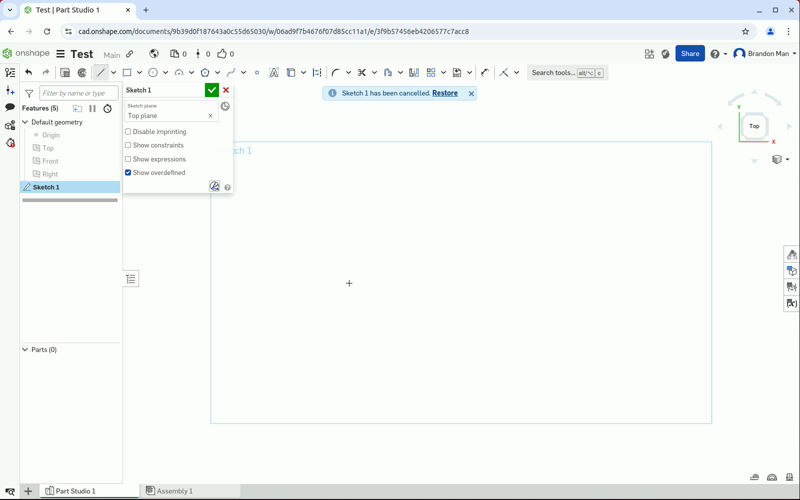
key_down(shift)
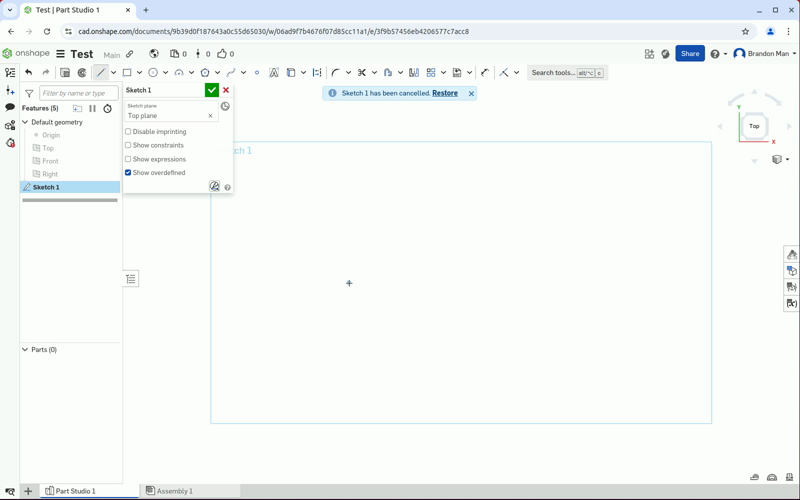
mouse_move(405, 378)
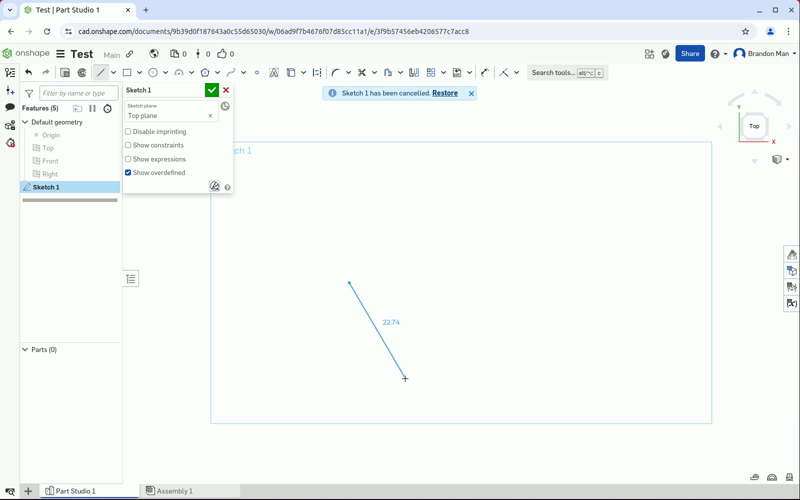
click(405, 378)
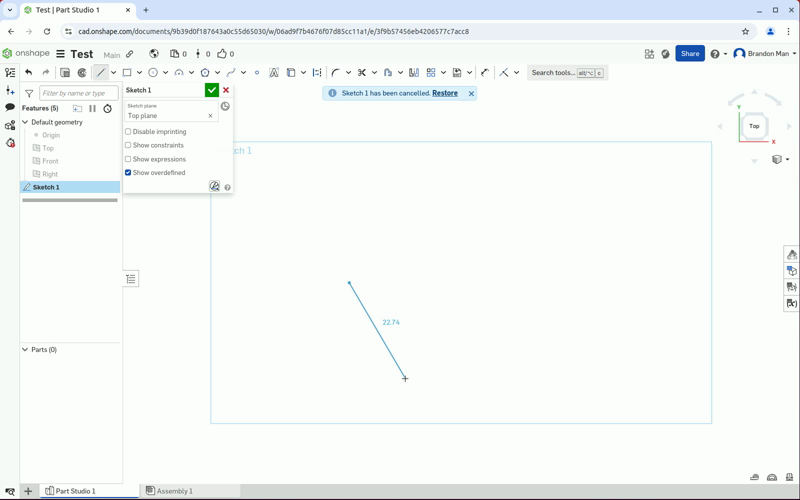
key_up(shift)
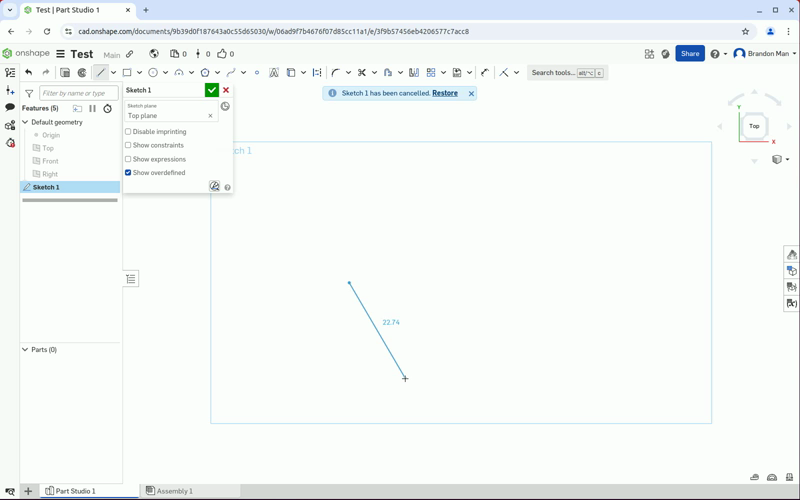
key_down(shift)
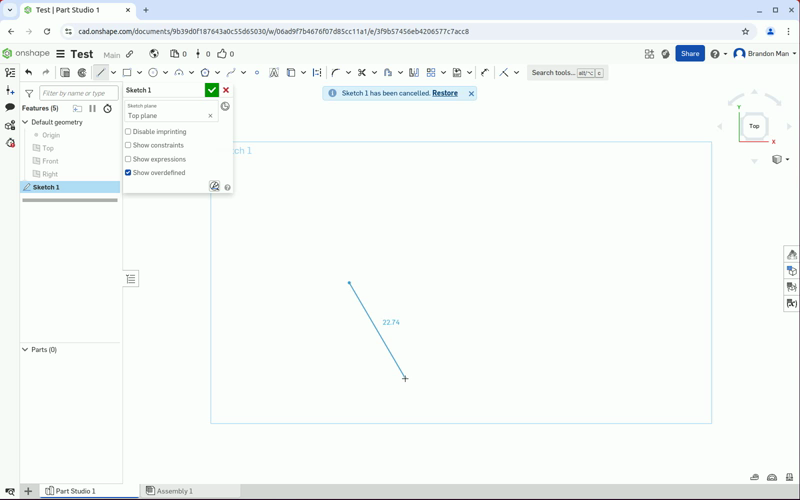
mouse_move(514, 378)
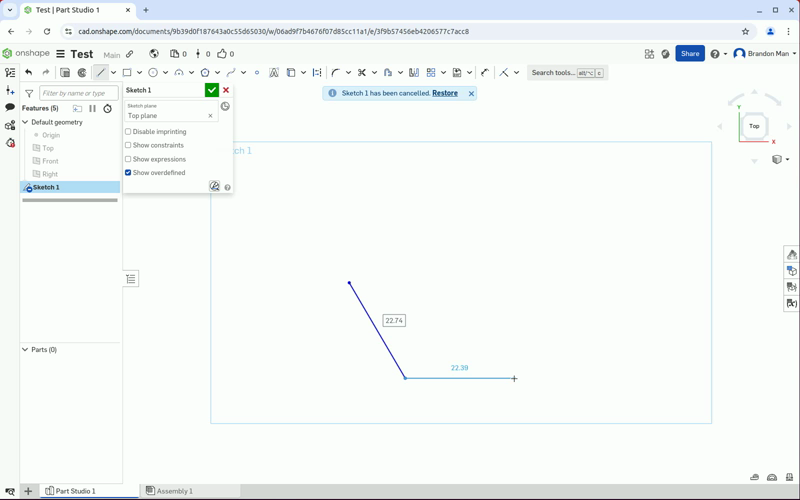
click(514, 378)
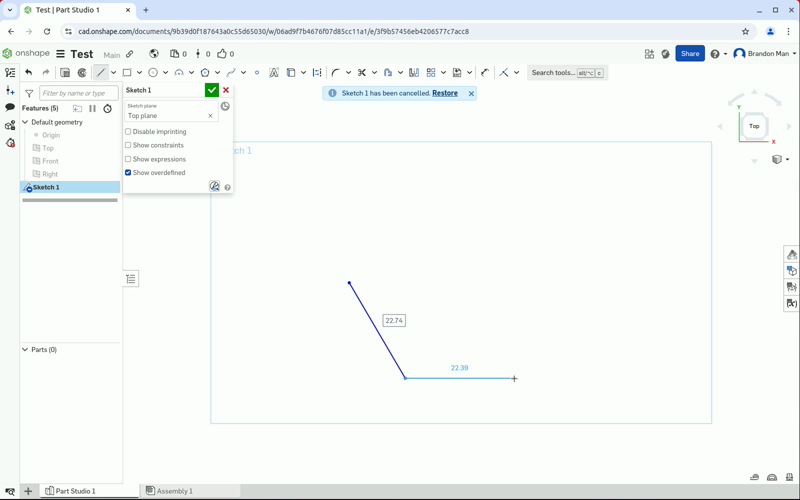
key_up(shift)
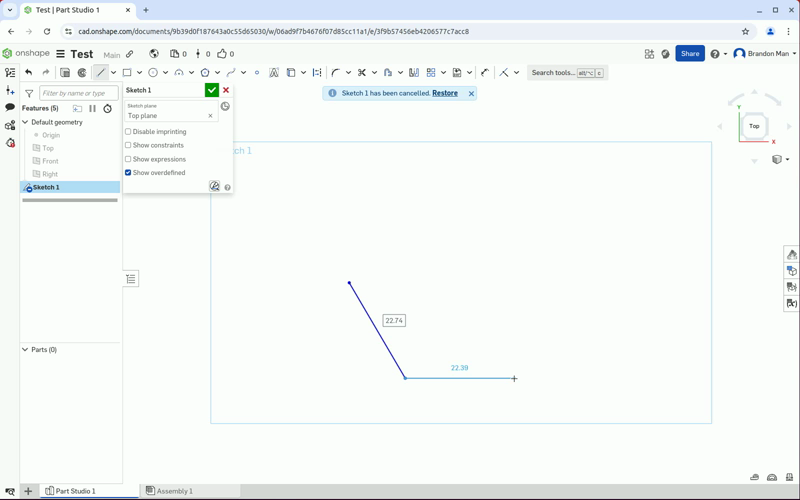
key_down(shift)
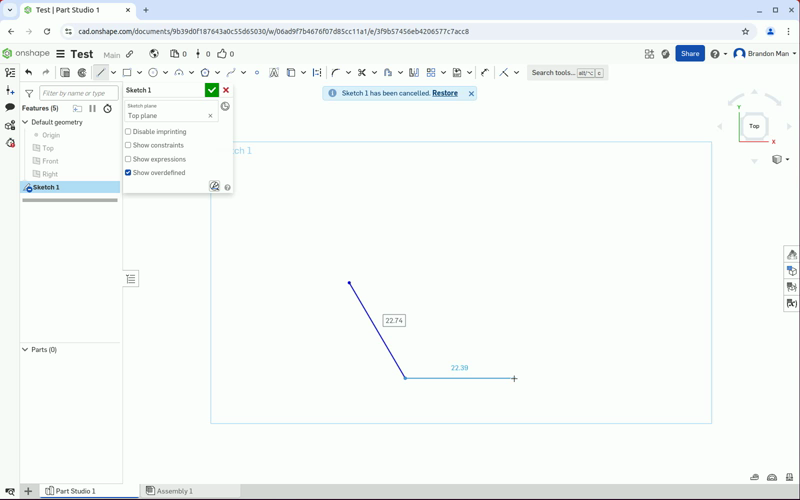
mouse_move(569, 282)
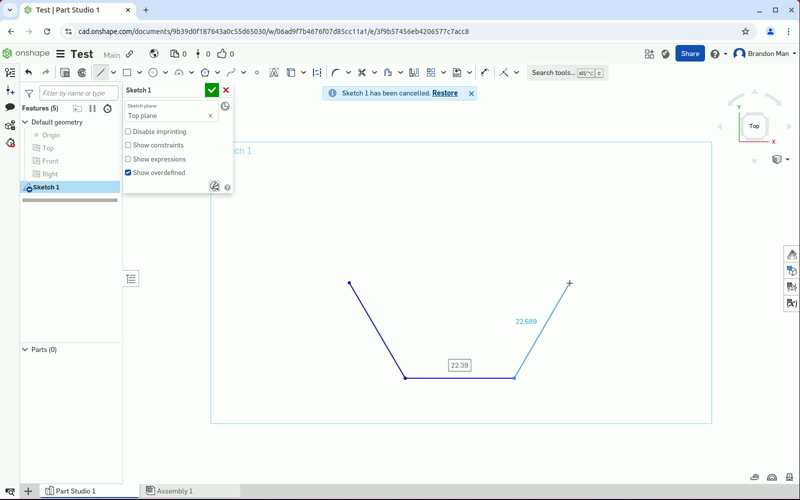
click(569, 282)
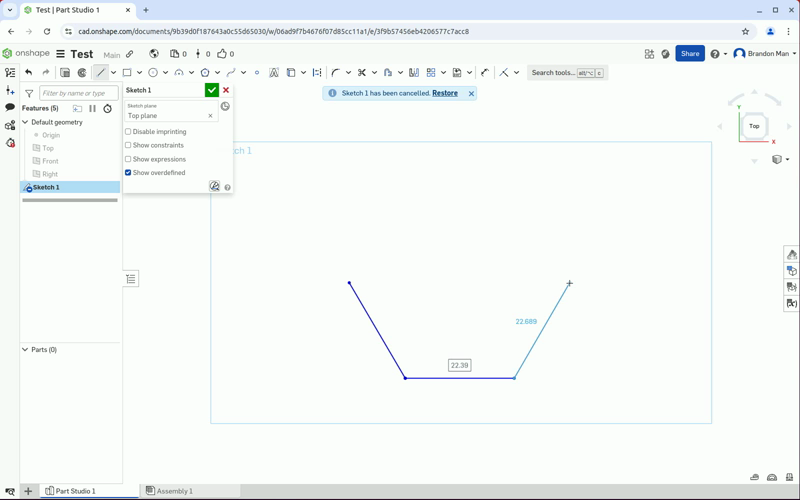
key_up(shift)
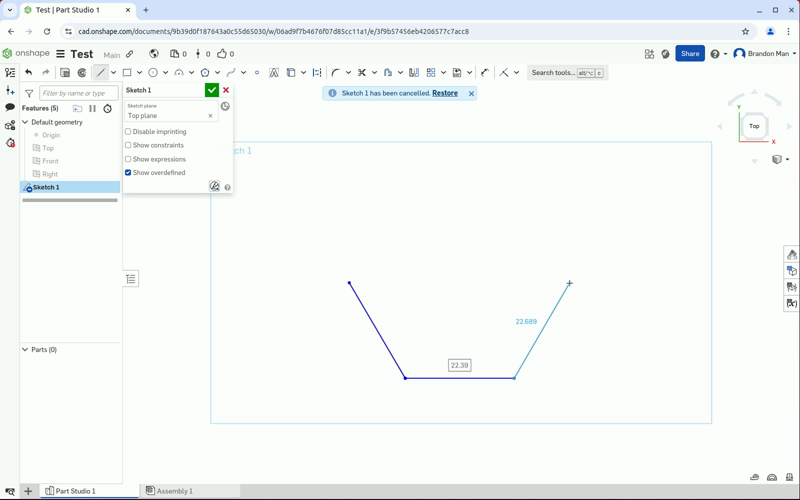
key_down(shift)
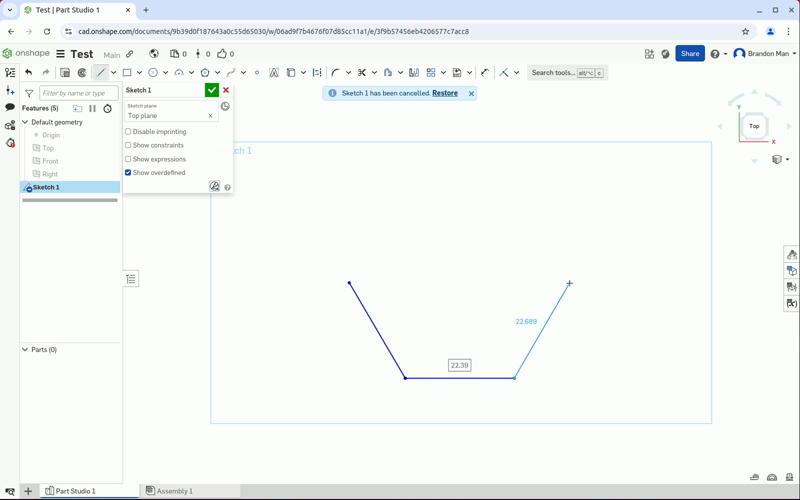
mouse_move(514, 187)
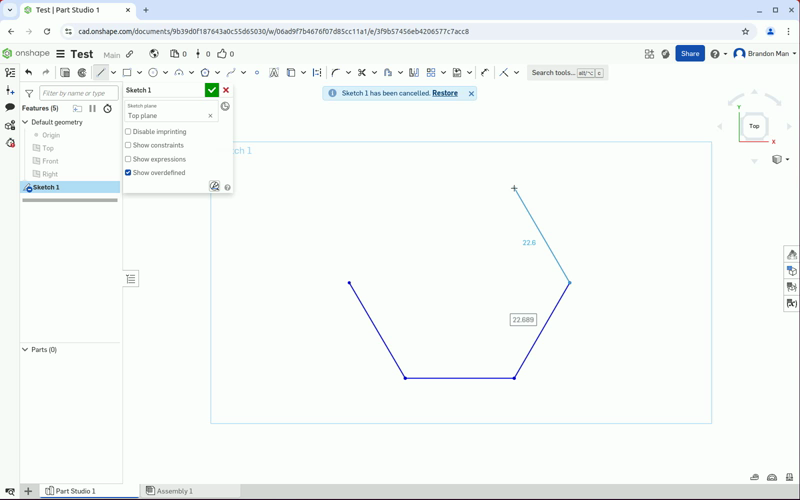
click(514, 187)
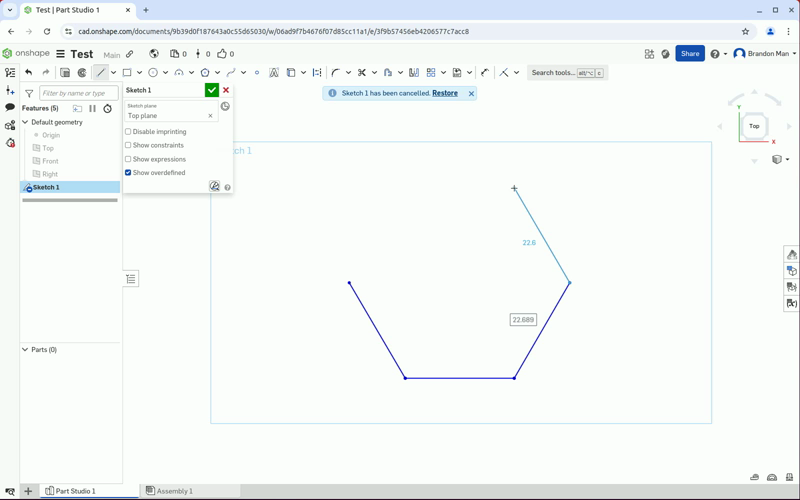
key_up(shift)
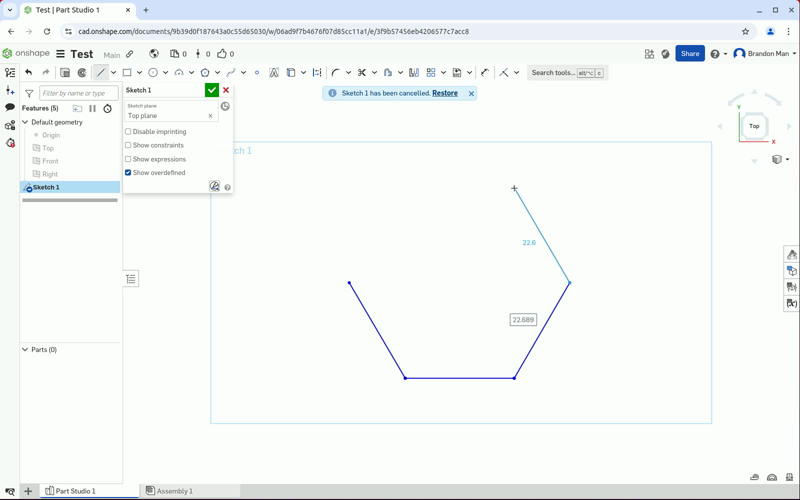
key_down(shift)
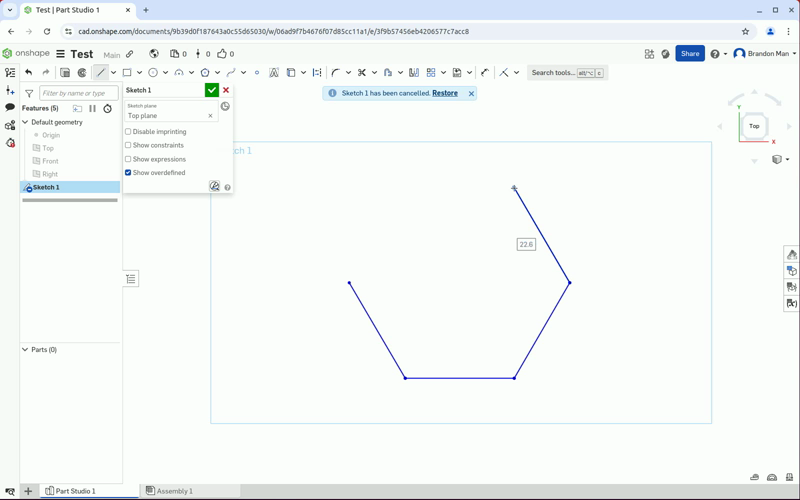
mouse_move(405, 187)
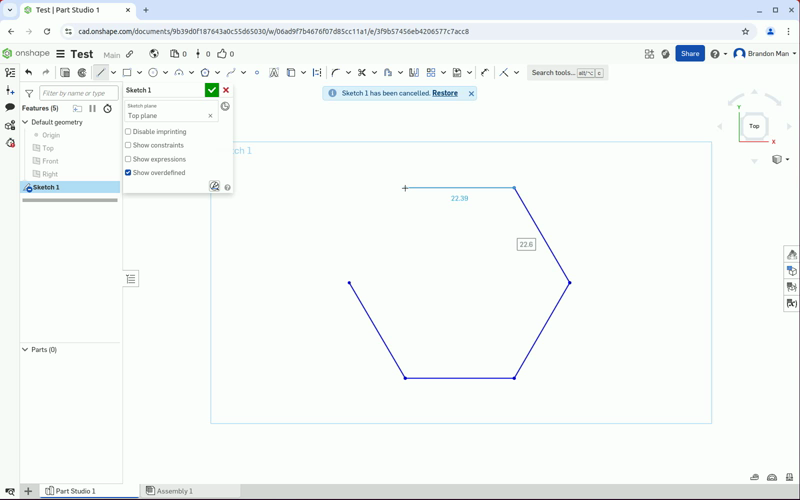
click(405, 187)
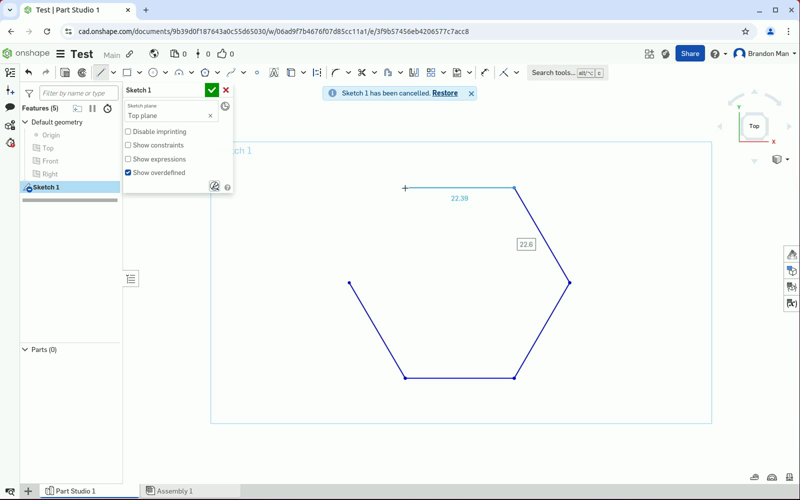
key_up(shift)
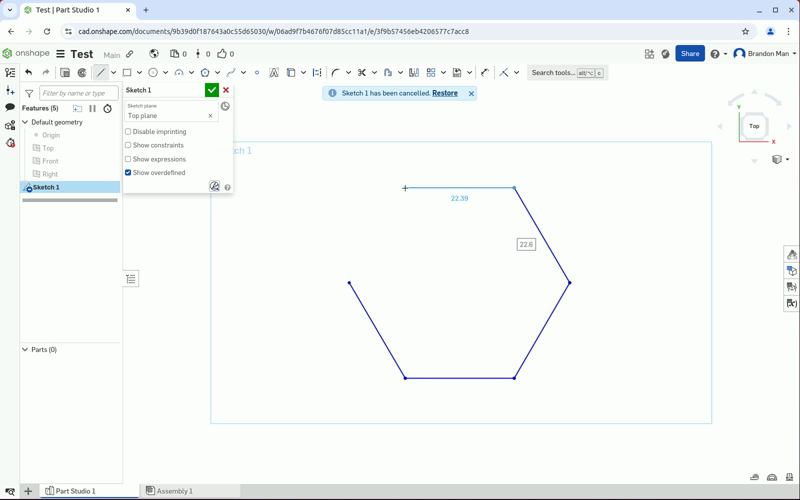
key_down(shift)
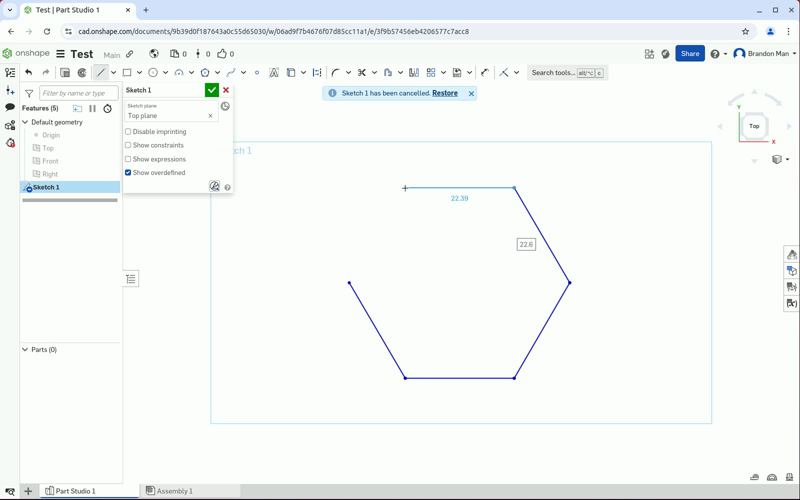
mouse_move(349, 282)
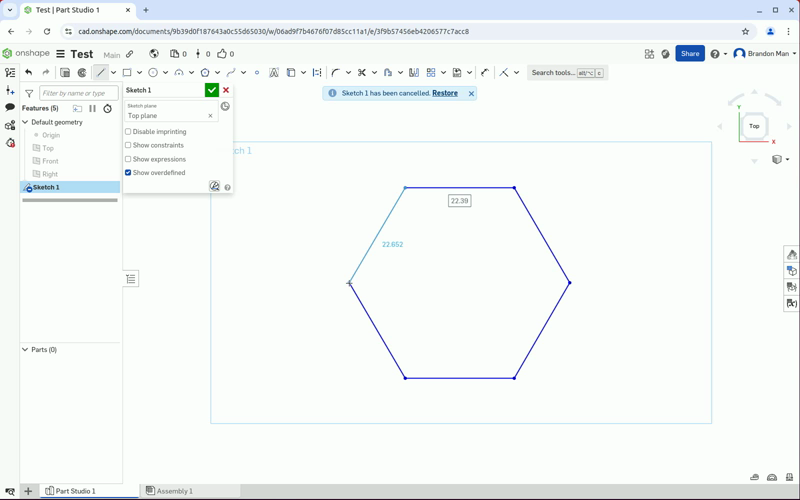
key_up(shift)
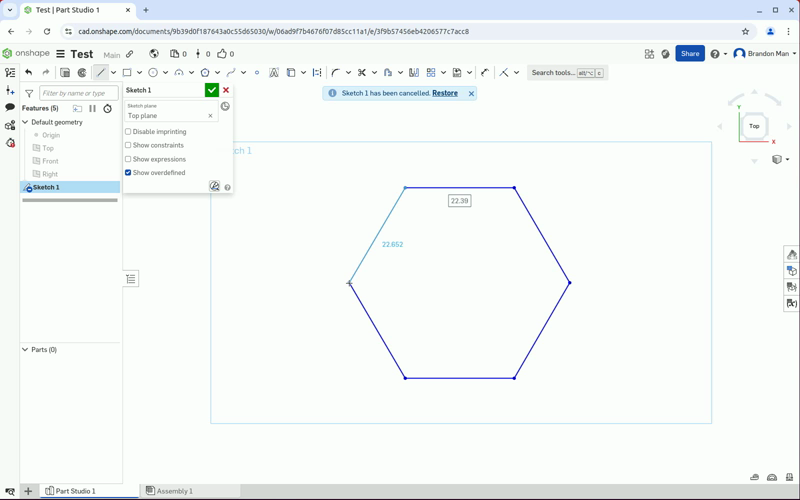
click(349, 282)
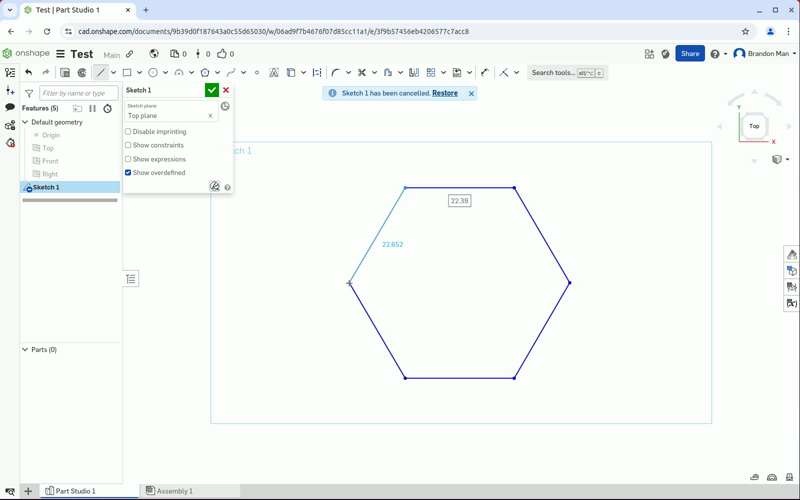
key(esc)
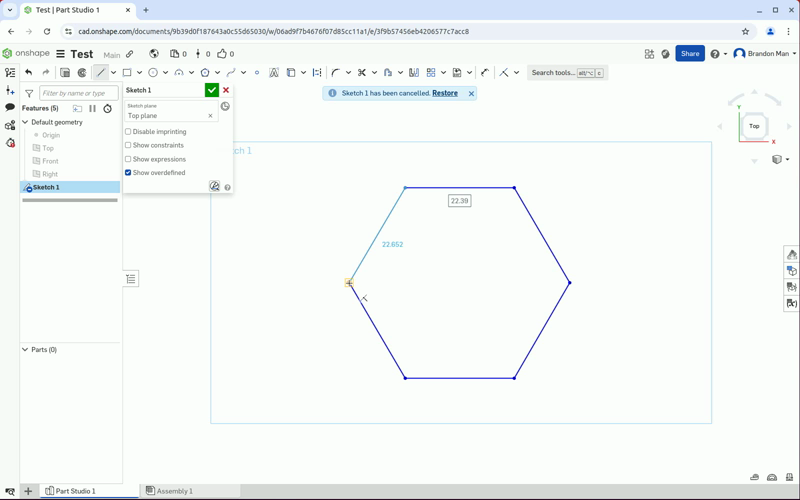
mouse_move(425, 217)
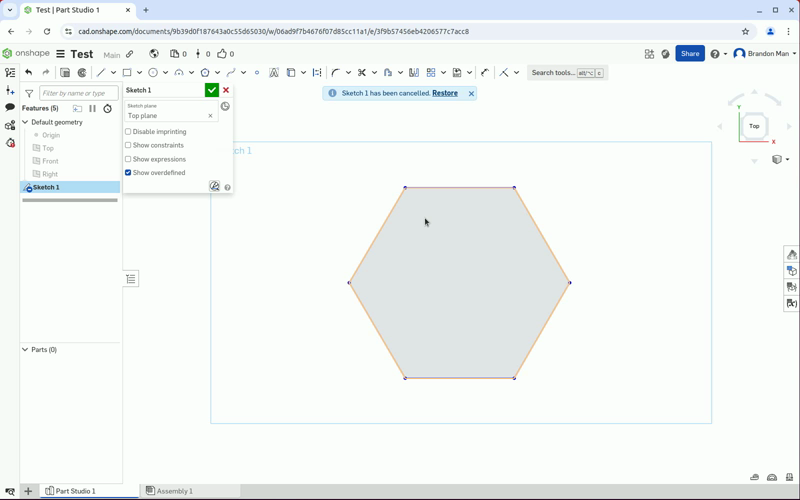
click(425, 217)
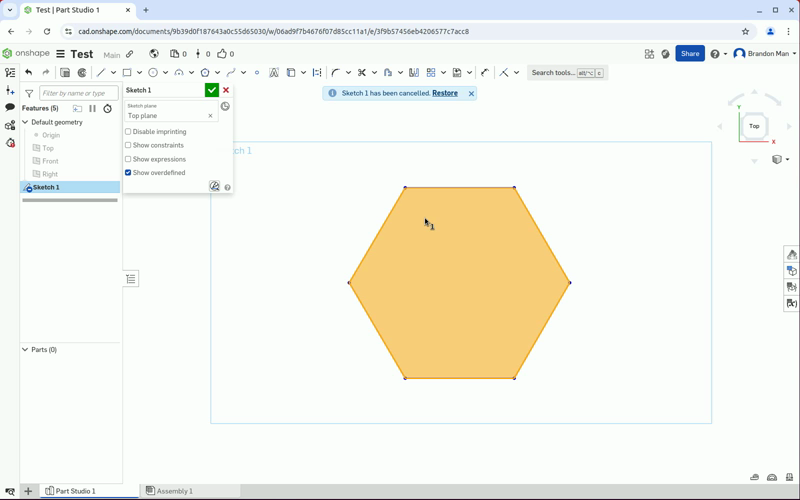
mouse_move(73, 352)
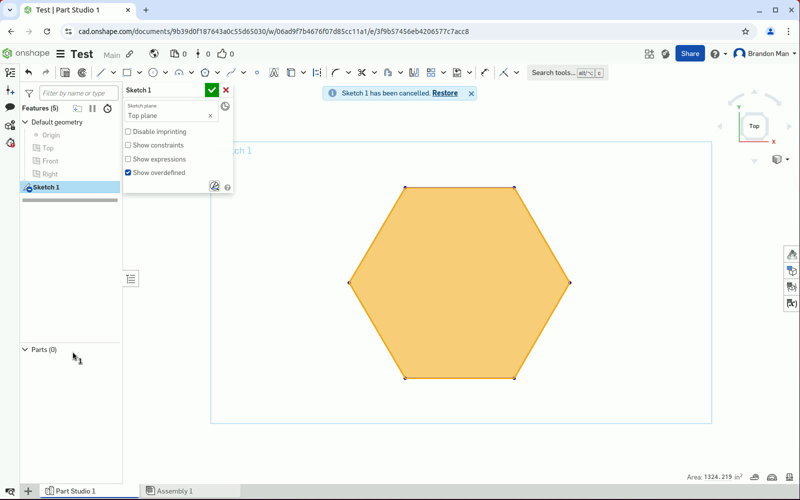
key(shift+y)
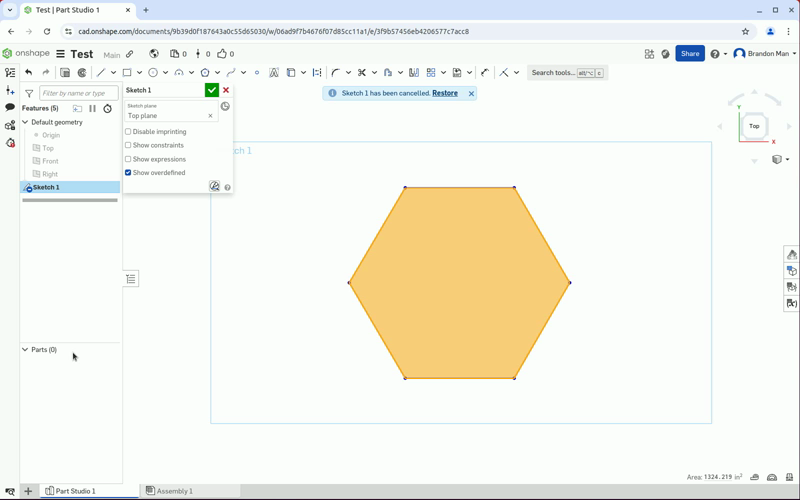
key(shift+e)
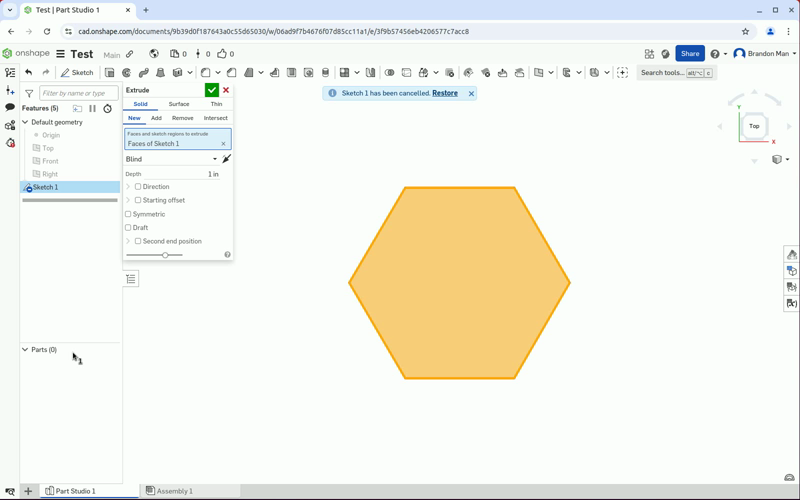
mouse_move(143, 106)
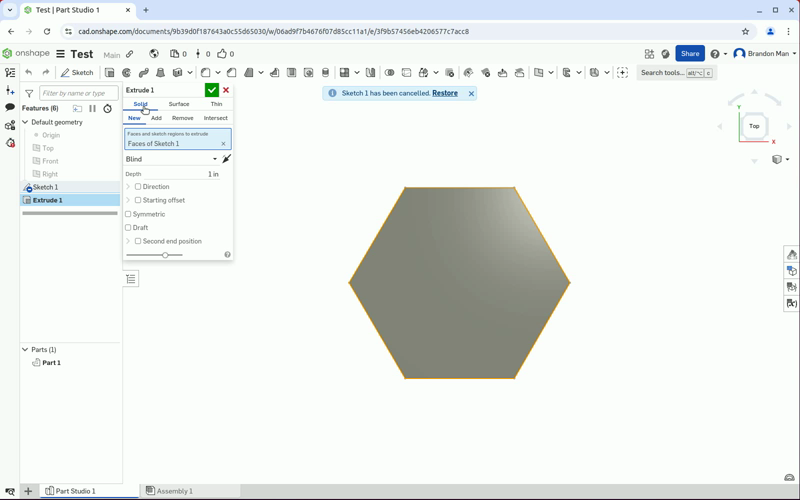
click(143, 106)
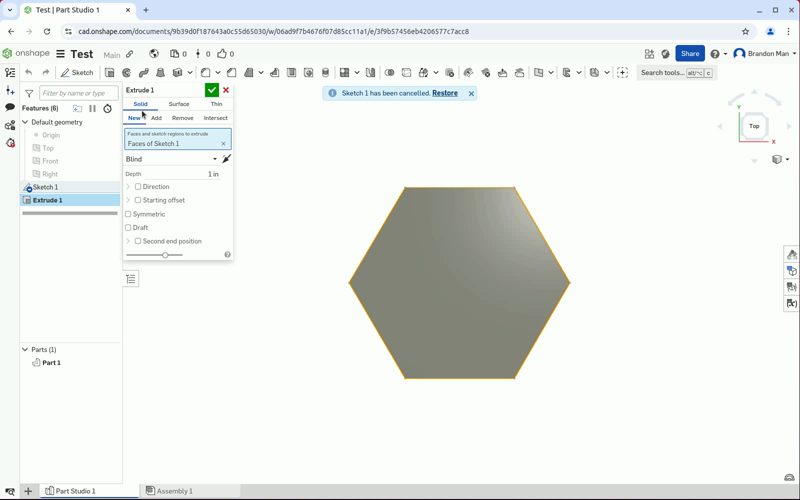
mouse_move(137, 120)
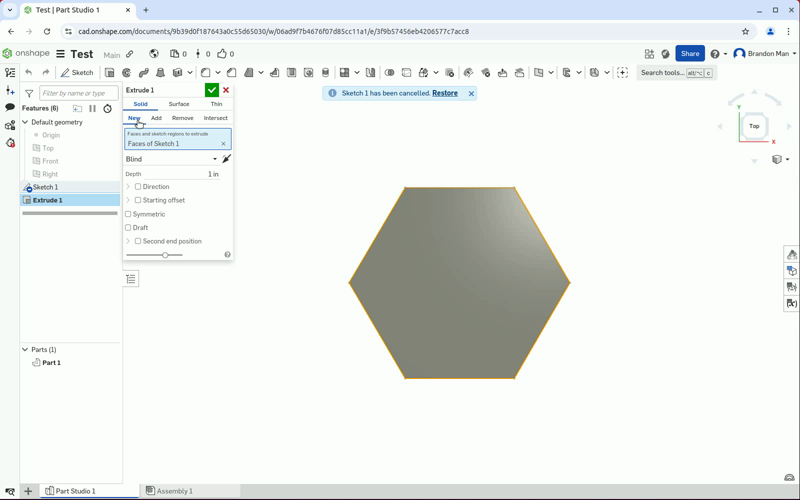
click(137, 120)
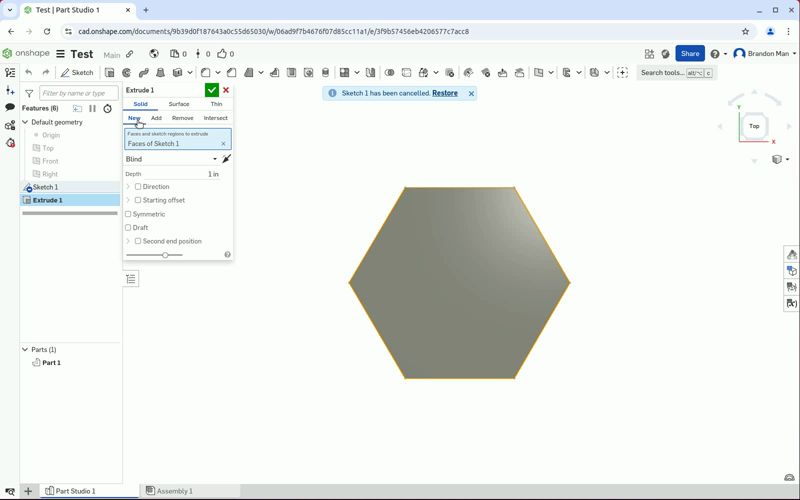
key(tab, 4)
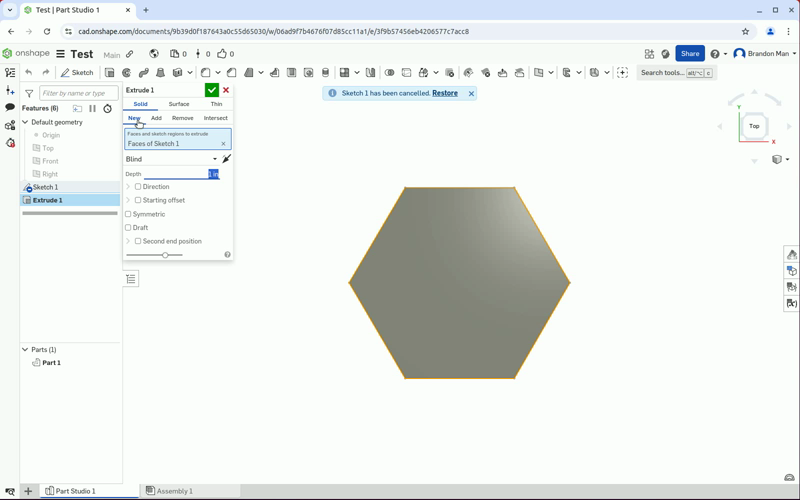
text(15.405)
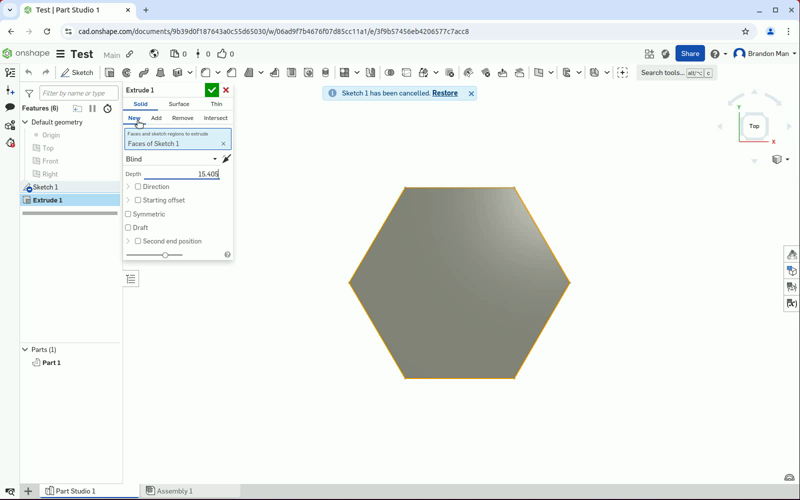
key(enter)
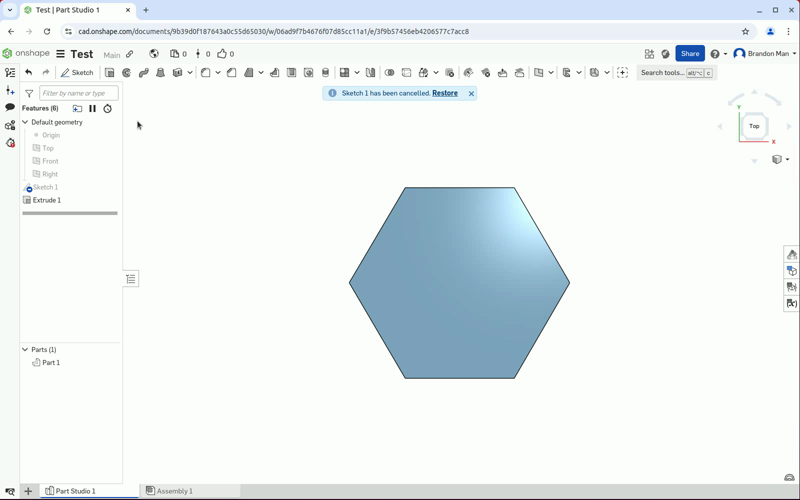
key(shift+h)
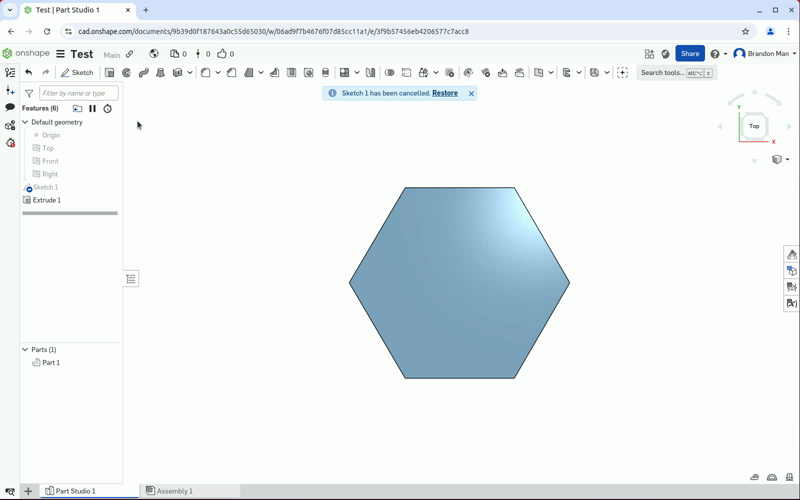
key(shift+h)
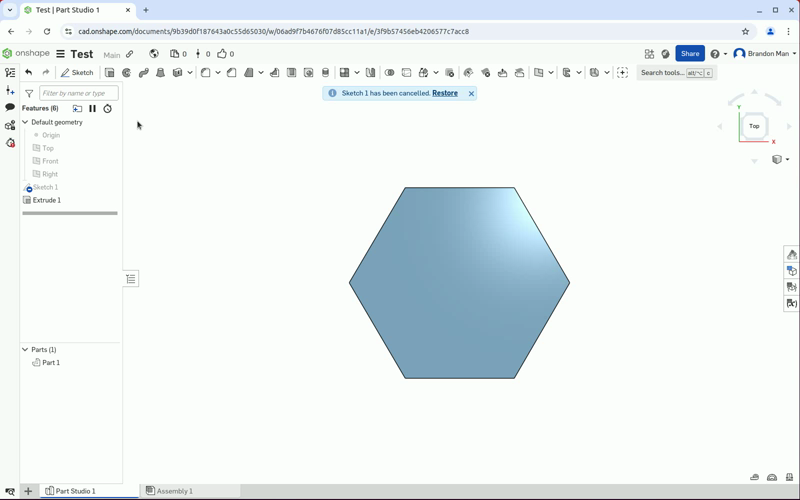
mouse_move(73, 189)
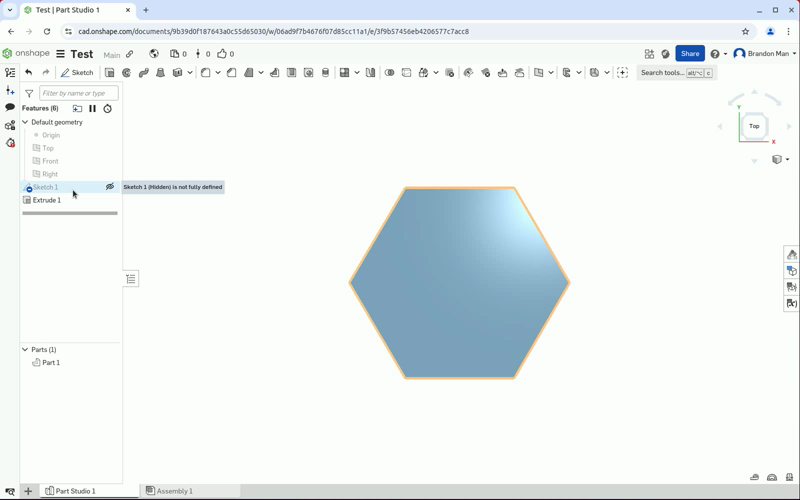
click(73, 189)
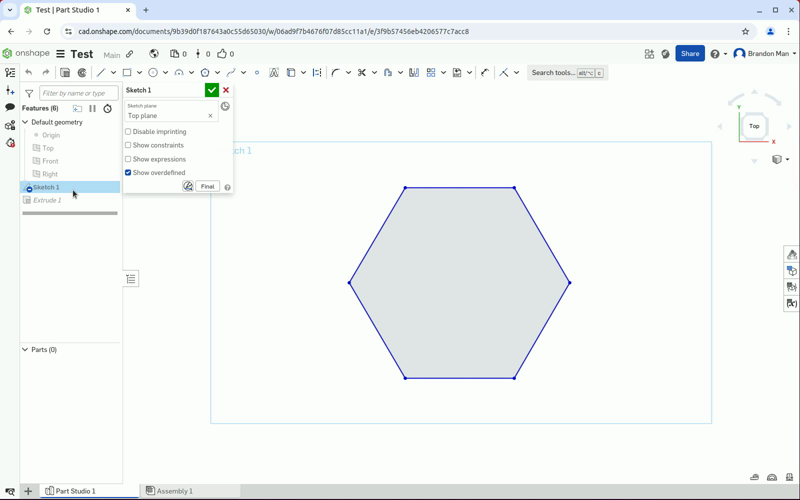
mouse_move(229, 92)
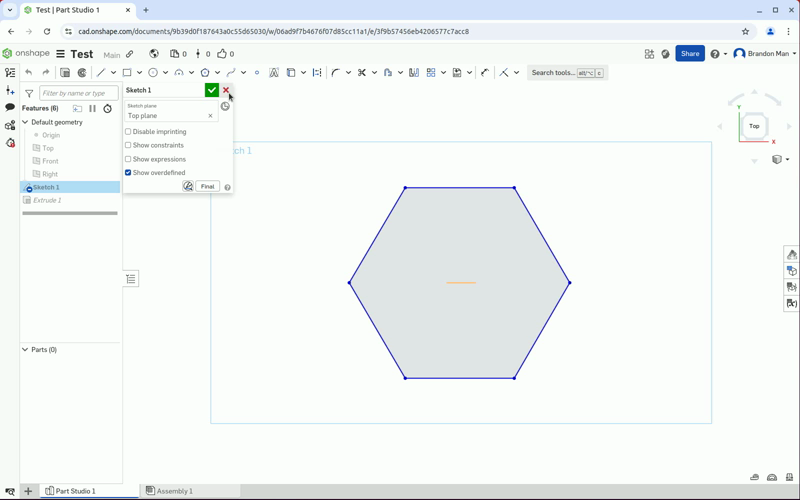
click(229, 92)
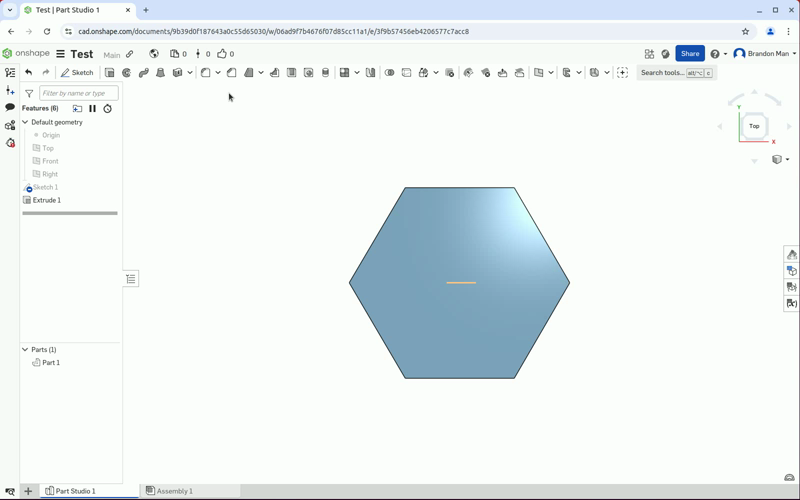
mouse_move(541, 75)
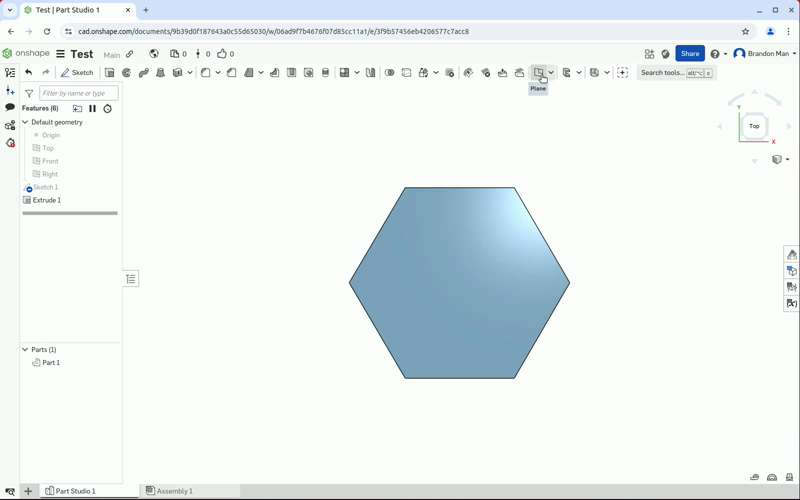
click(541, 75)
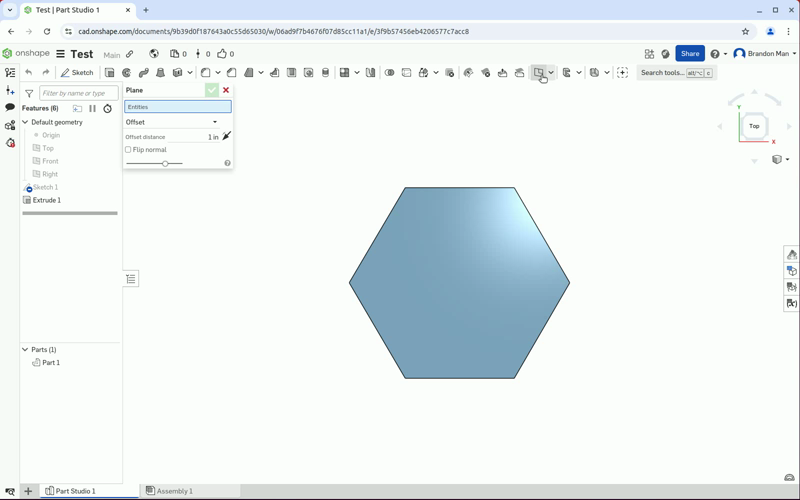
mouse_move(73, 150)
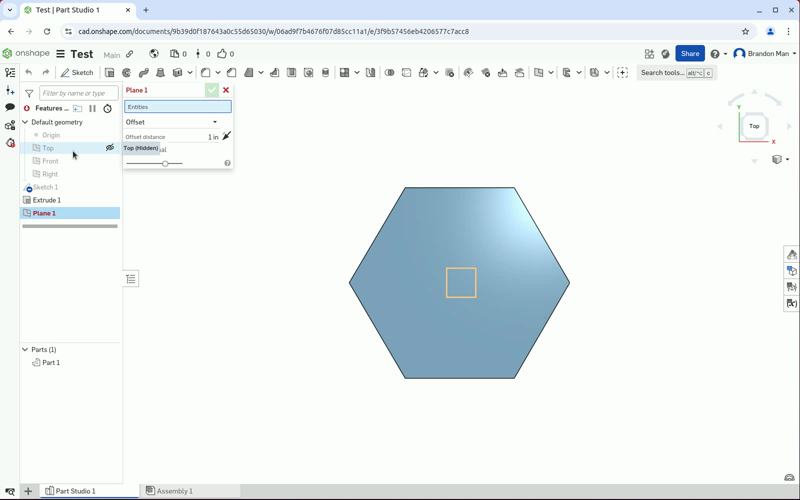
click(73, 150)
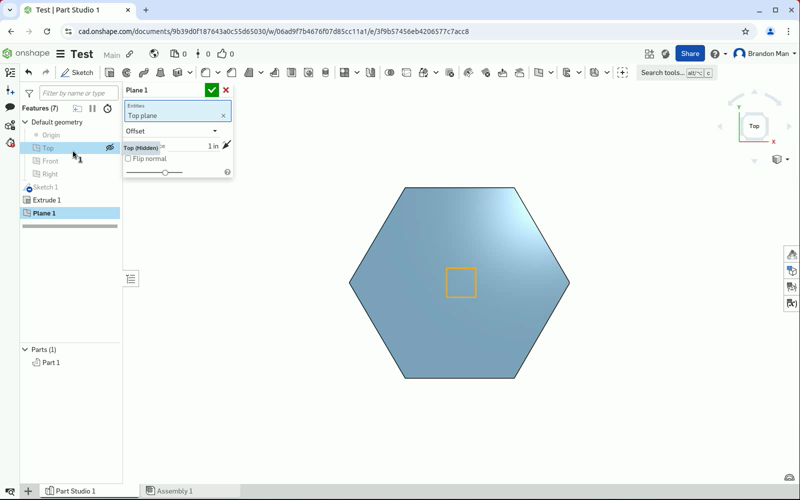
key(tab, 2)
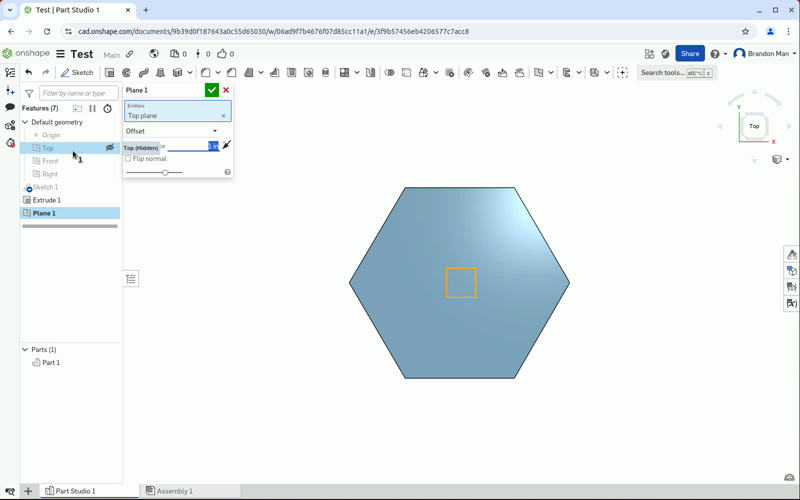
text(15.405)
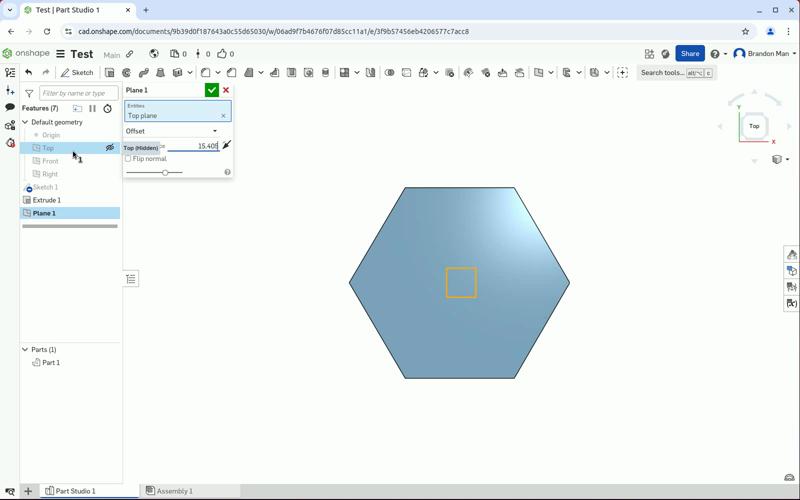
key(enter, 2)
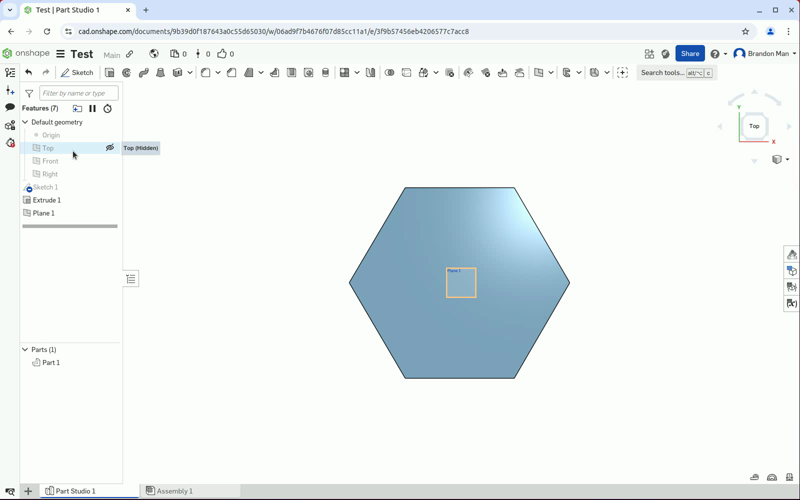
key(shift+s)
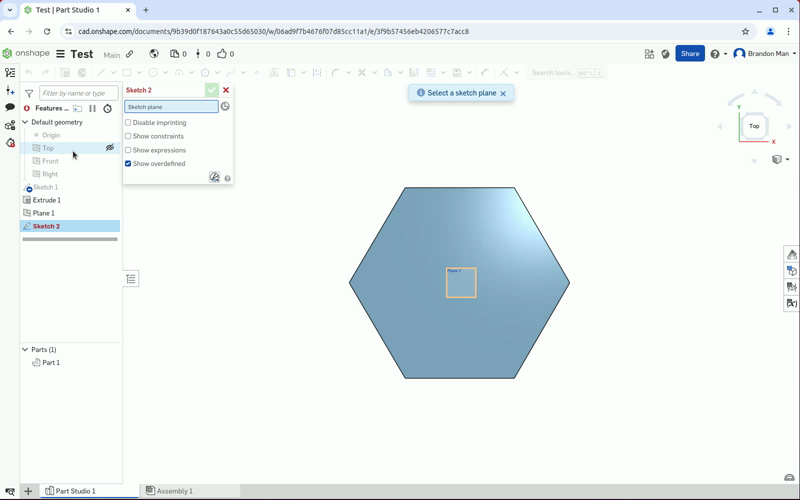
mouse_move(73, 215)
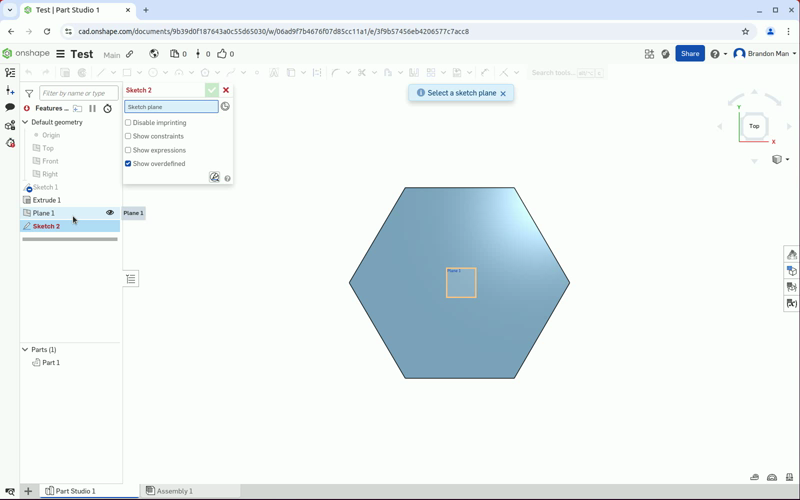
click(73, 215)
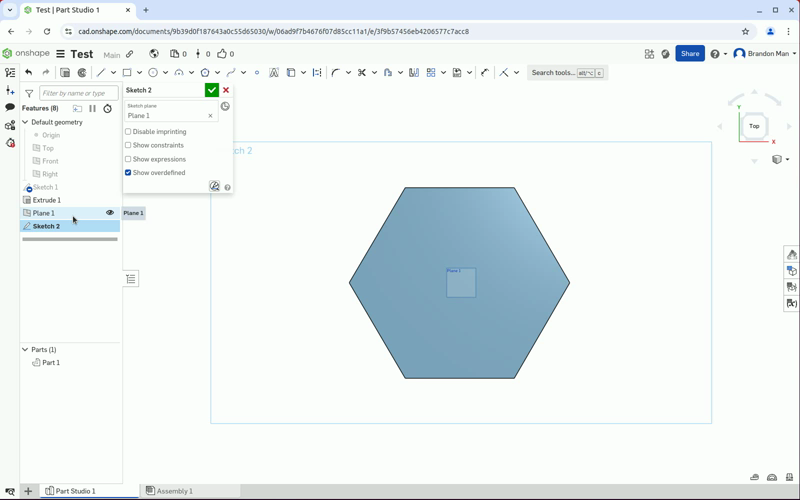
mouse_move(73, 352)
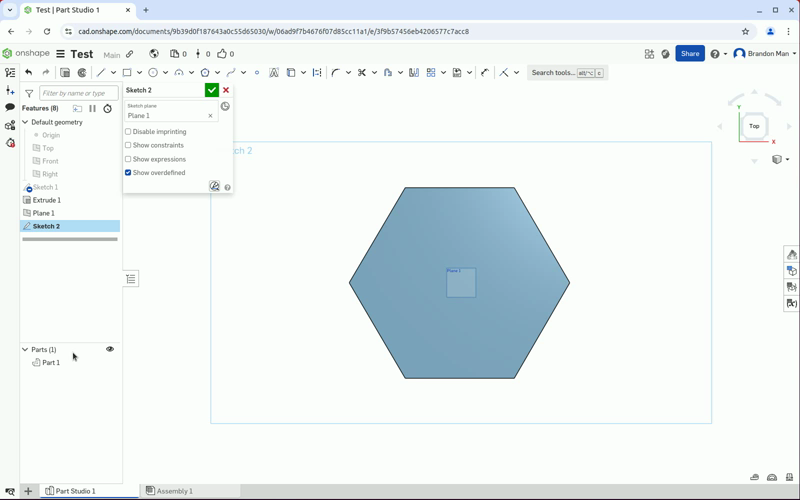
key(y)
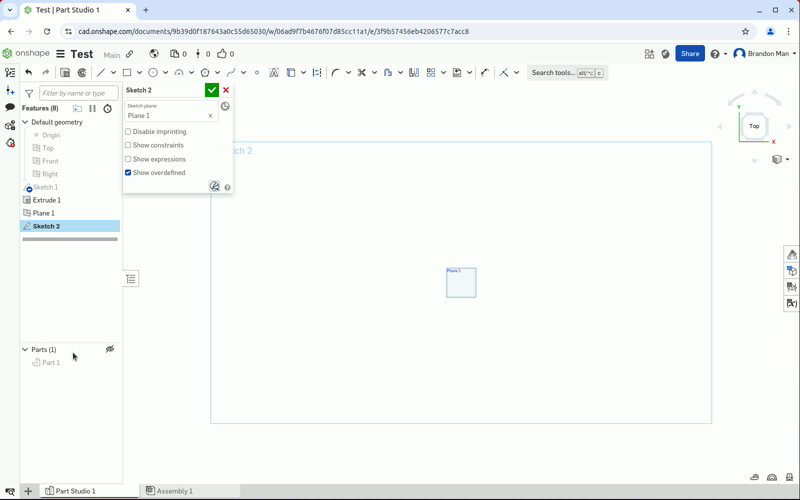
key(c)
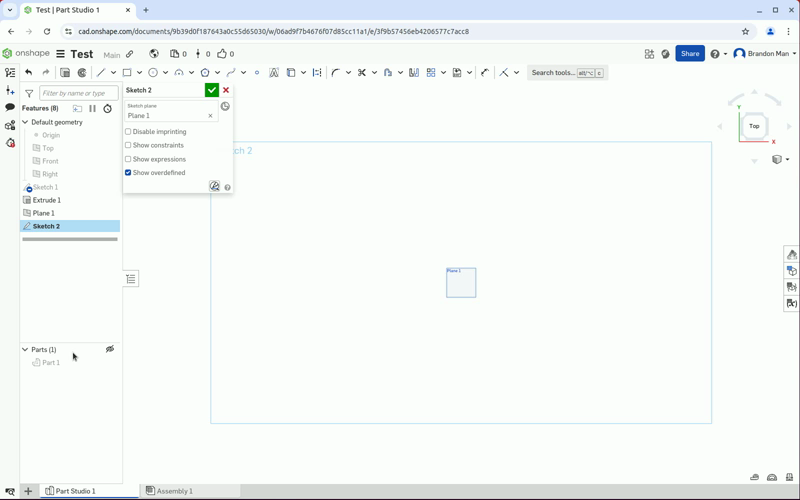
key_down(shift)
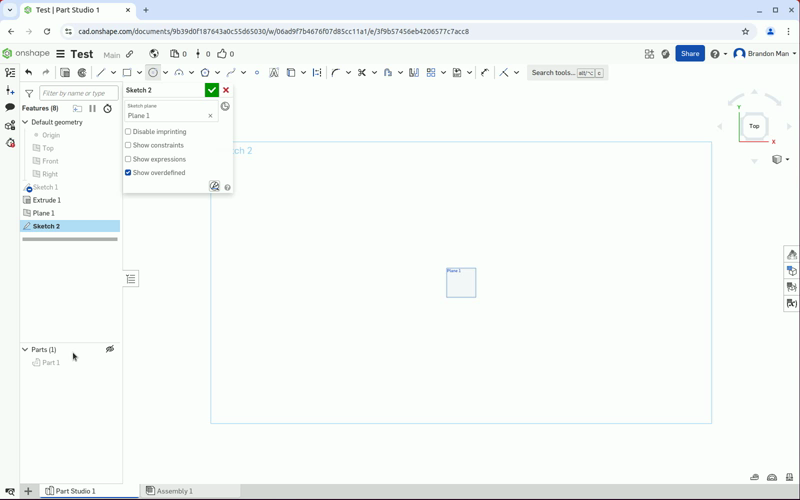
mouse_move(461, 282)
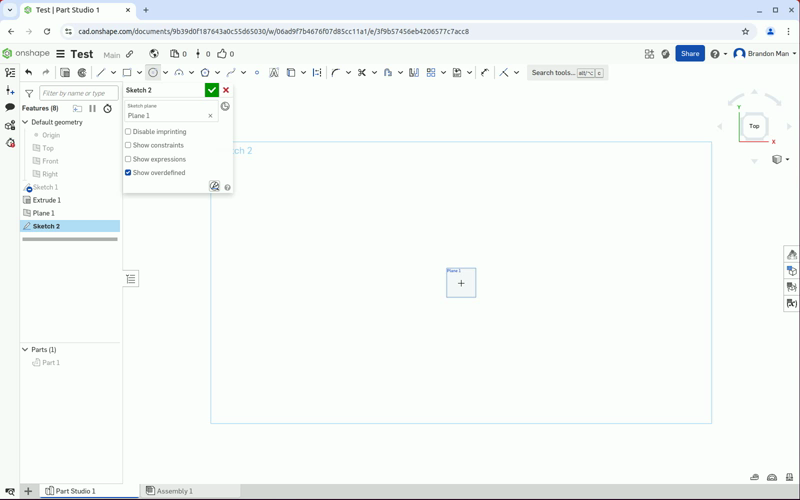
click(461, 282)
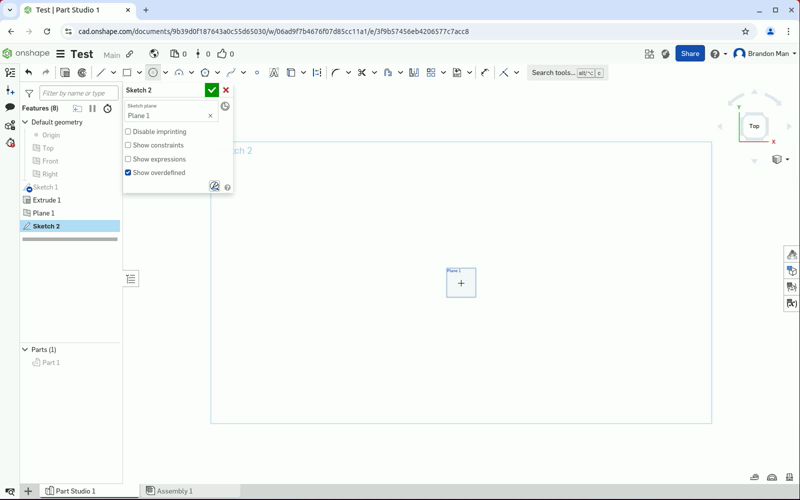
key_up(shift)
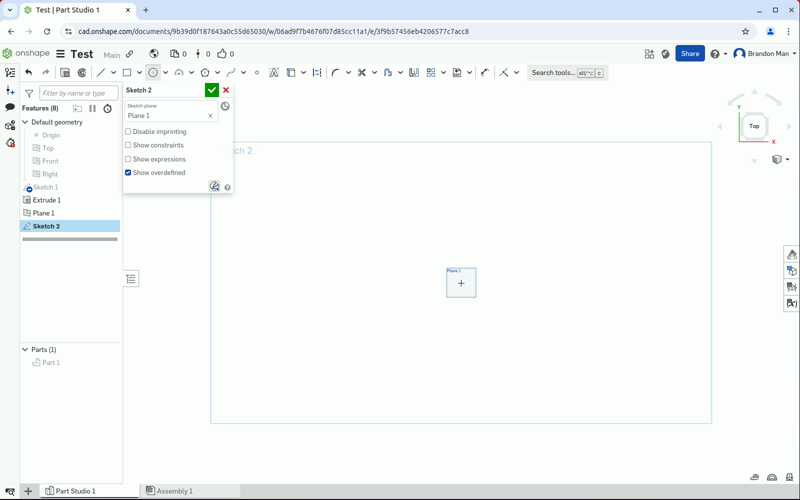
mouse_move(552, 282)
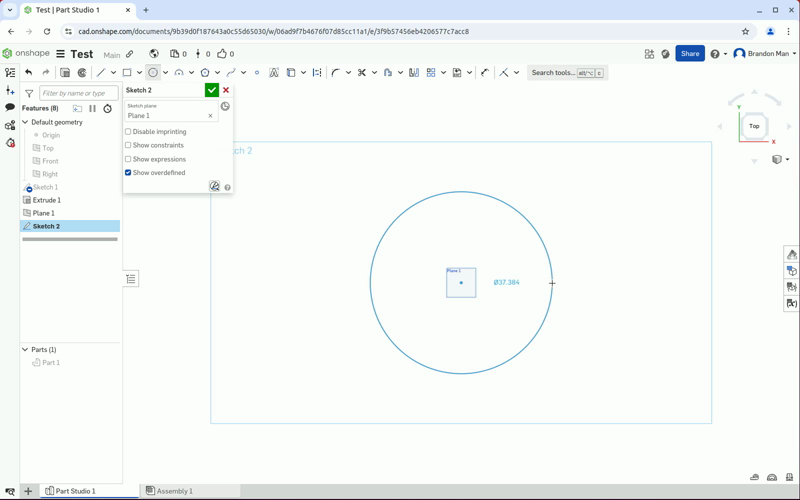
click(552, 282)
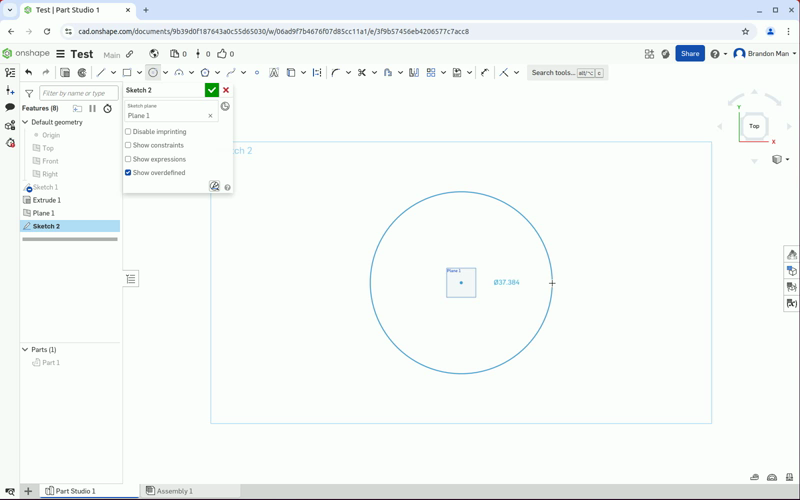
key(esc)
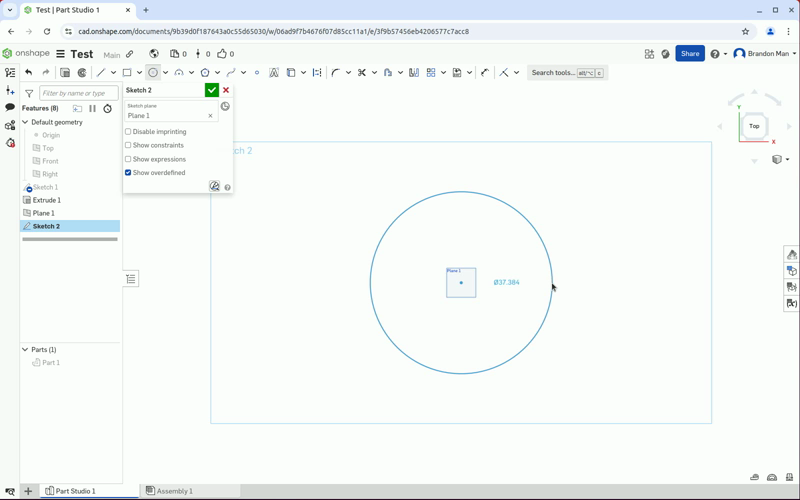
mouse_move(513, 246)
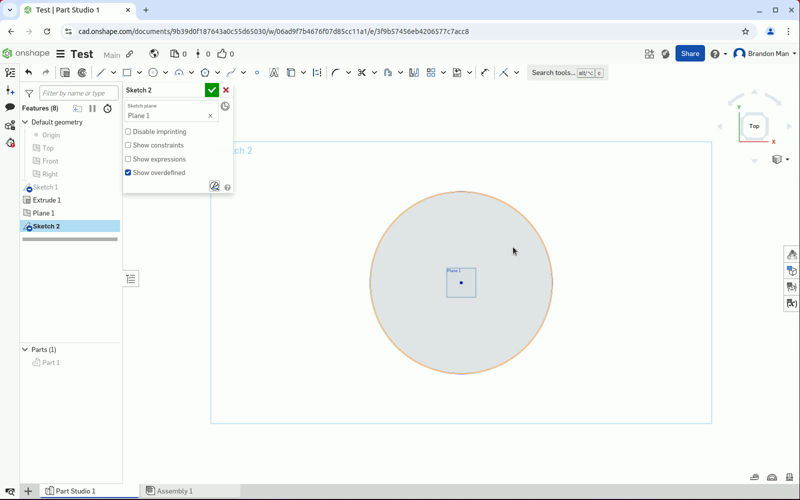
click(513, 246)
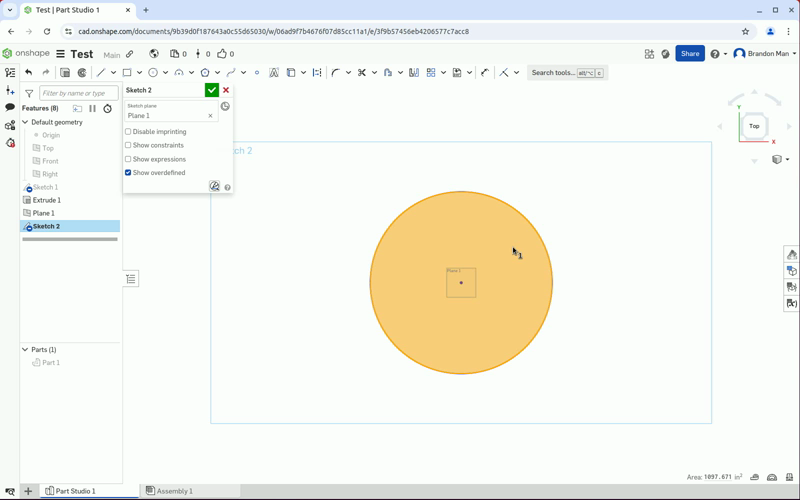
mouse_move(73, 352)
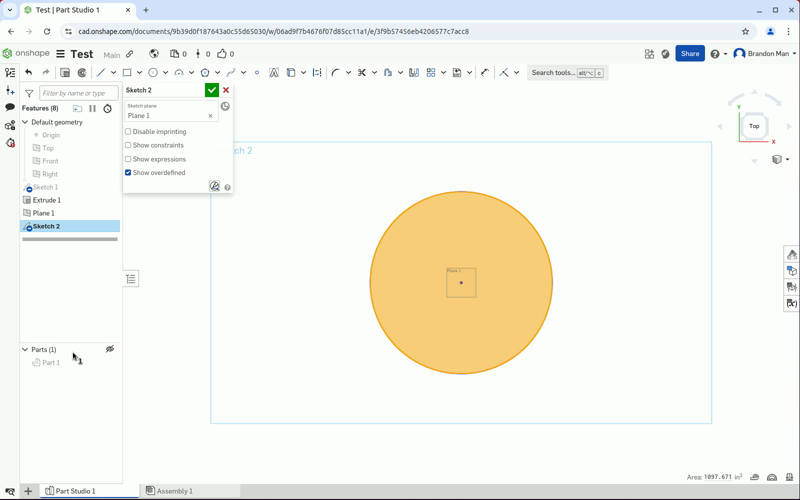
key(shift+y)
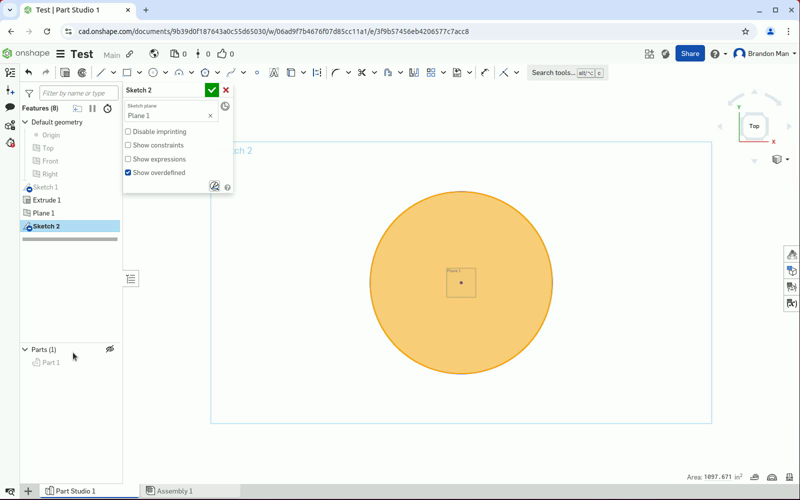
key(shift+e)
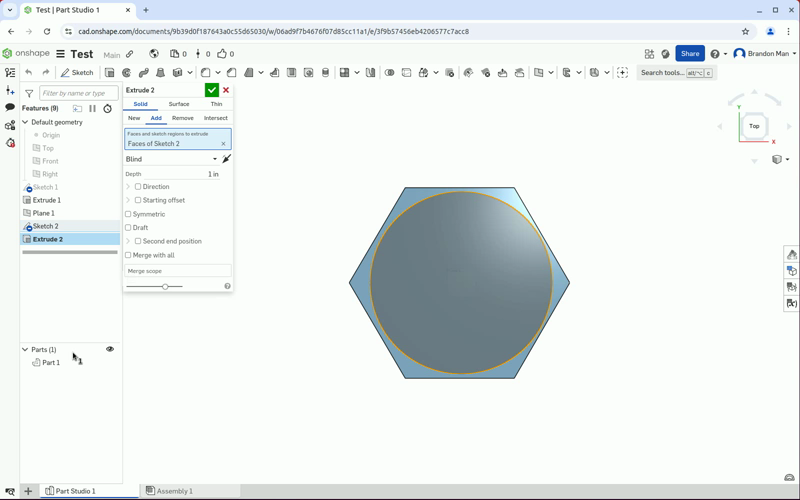
mouse_move(143, 106)
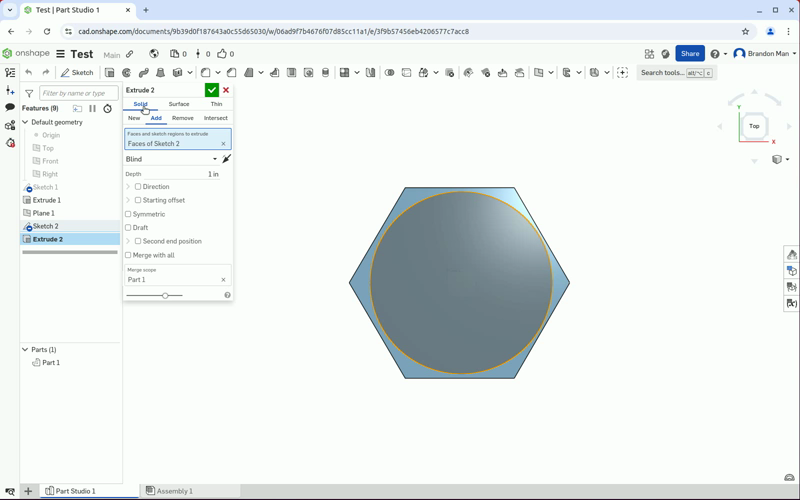
click(143, 106)
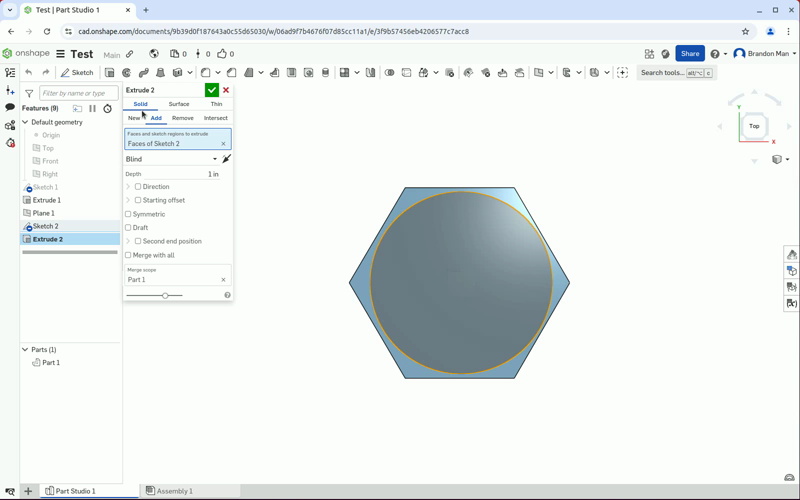
mouse_move(137, 120)
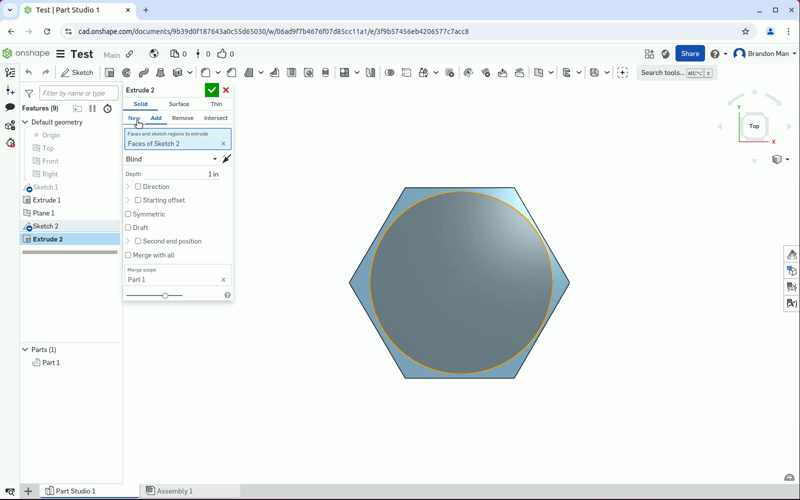
click(137, 120)
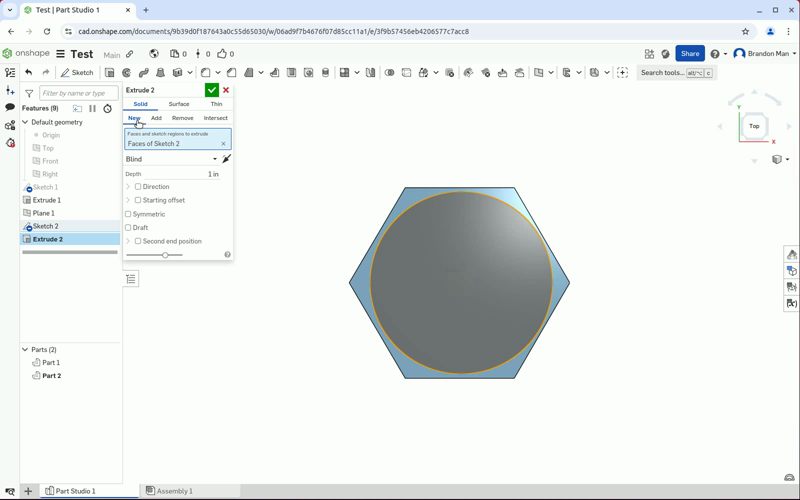
key(tab, 4)
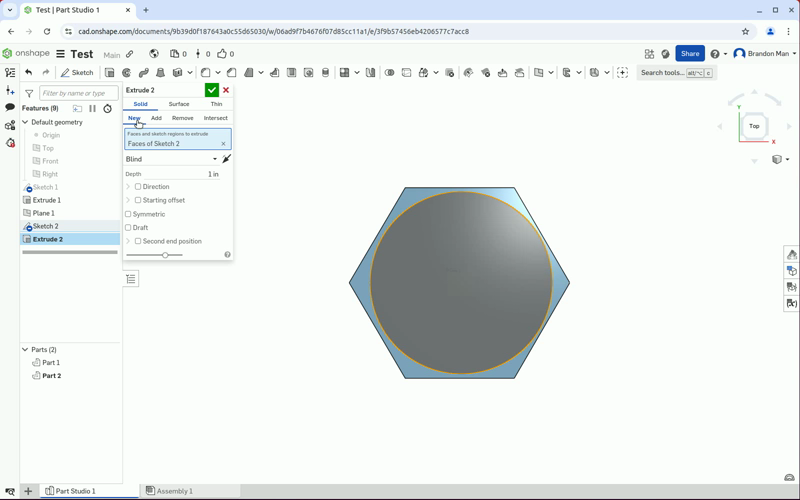
text(7.703)
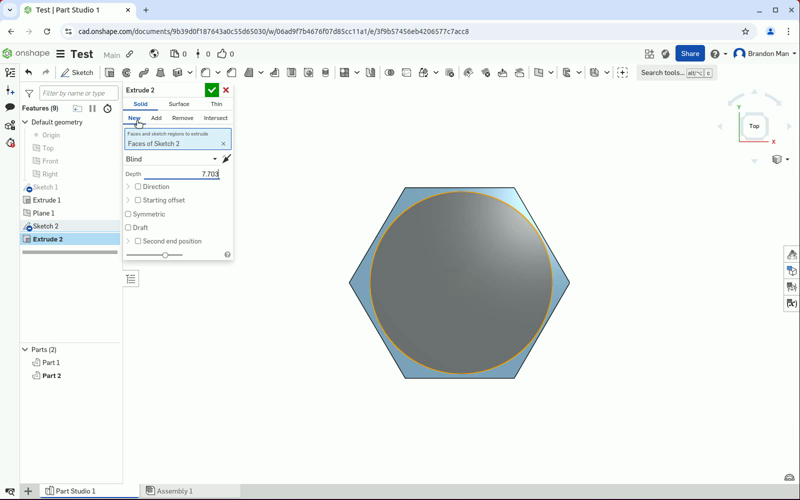
key(enter)
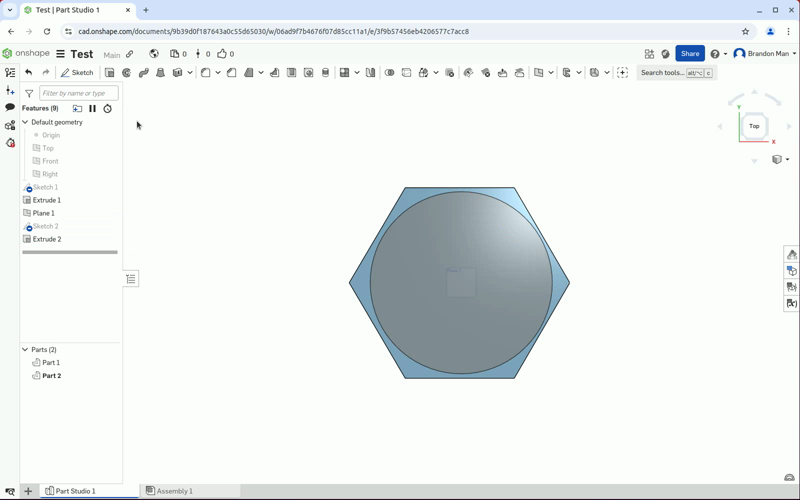
key(shift+h)
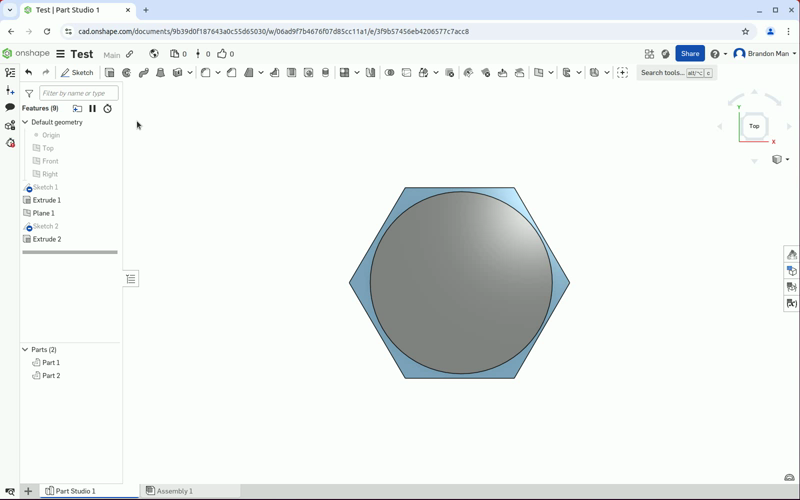
key(shift+h)
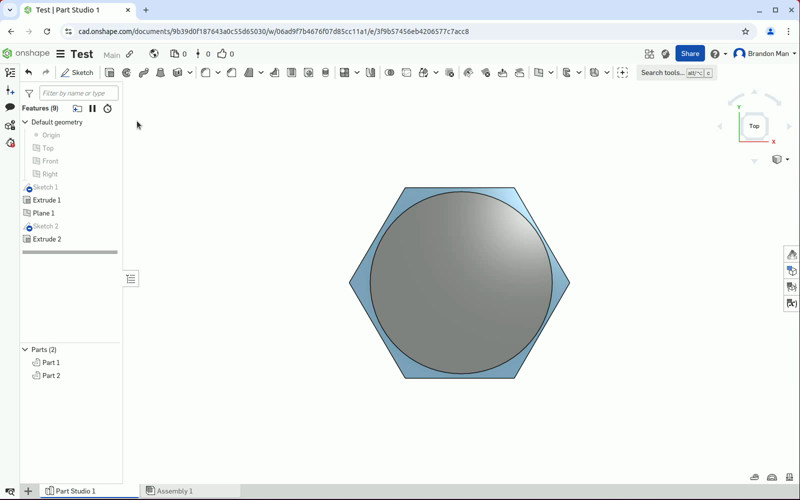
key(shift+7)
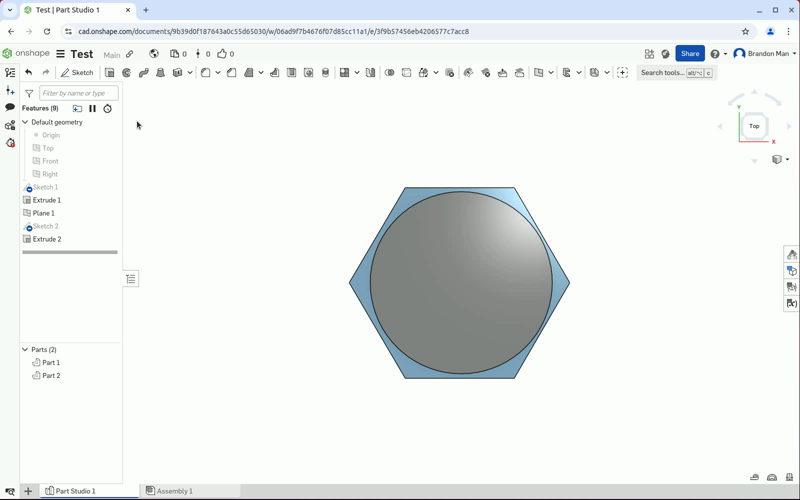
key(up, 3)
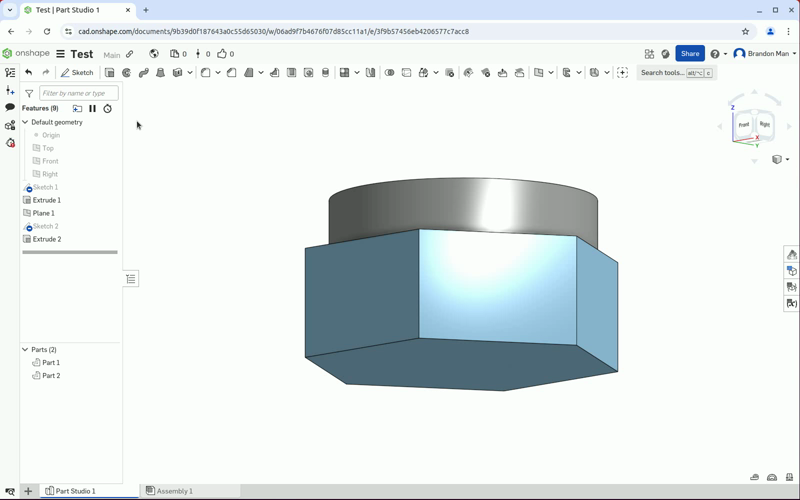
key(left, 3)
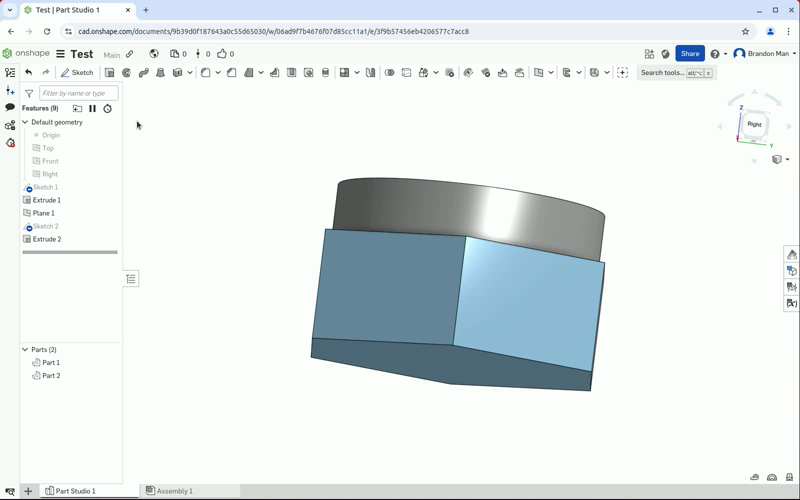
key(right, 3)
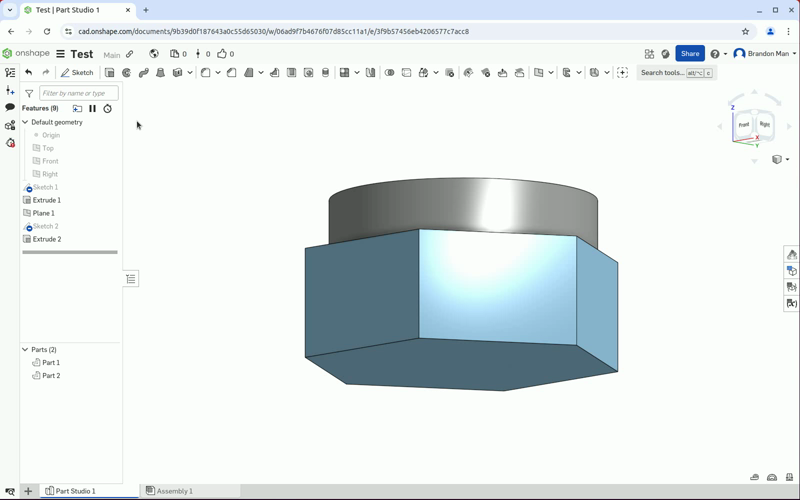
key(down, 3)
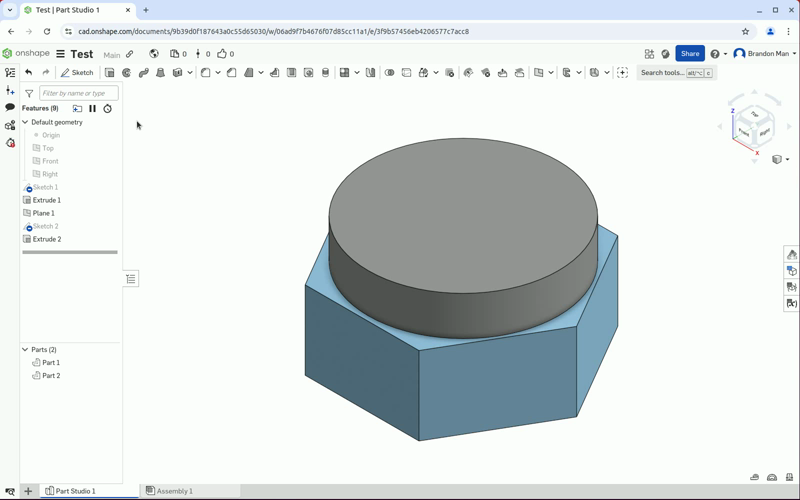
mouse_move(73, 189)
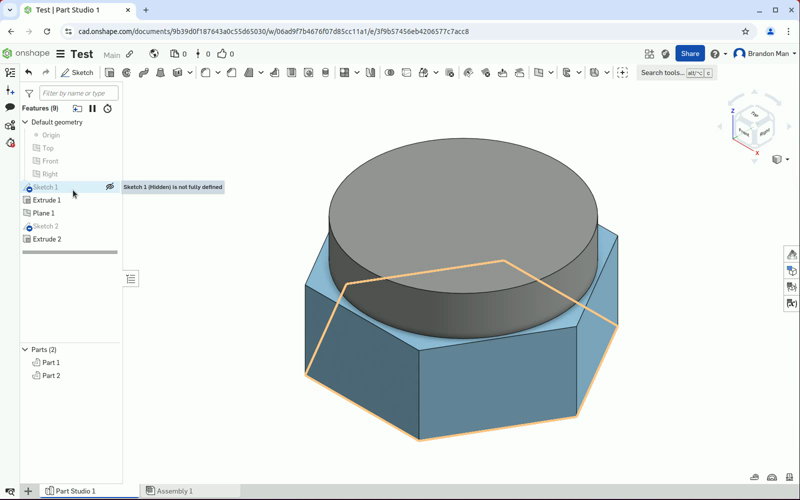
click(73, 189)